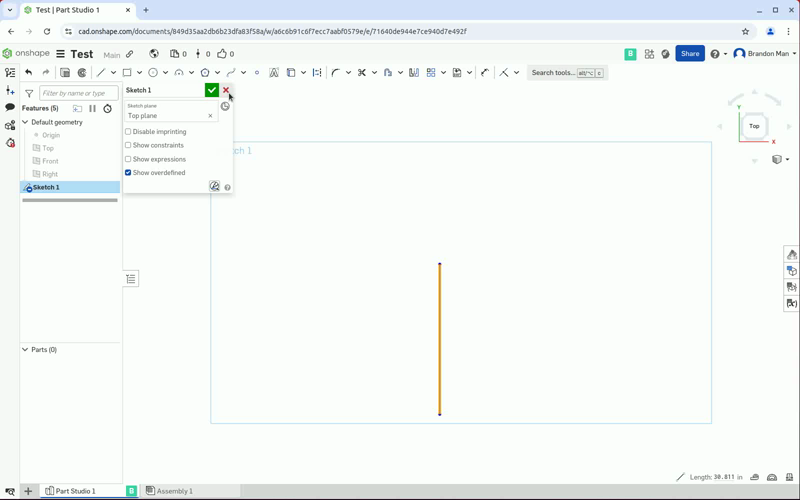
key(shift+h)
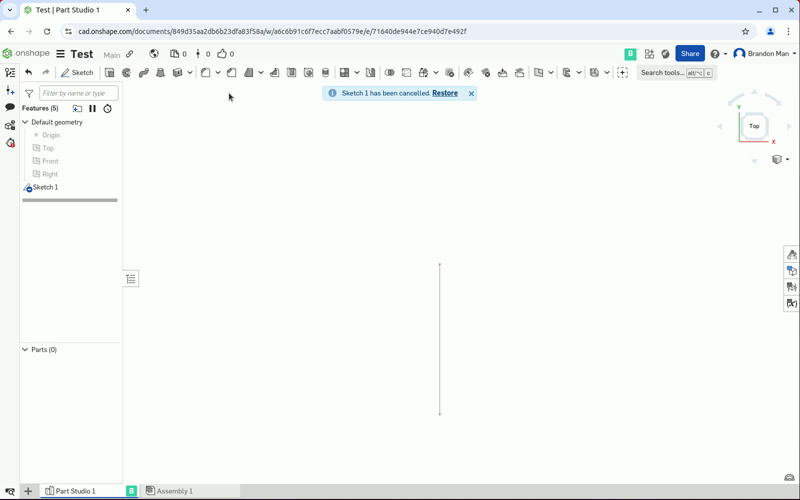
mouse_move(73, 352)
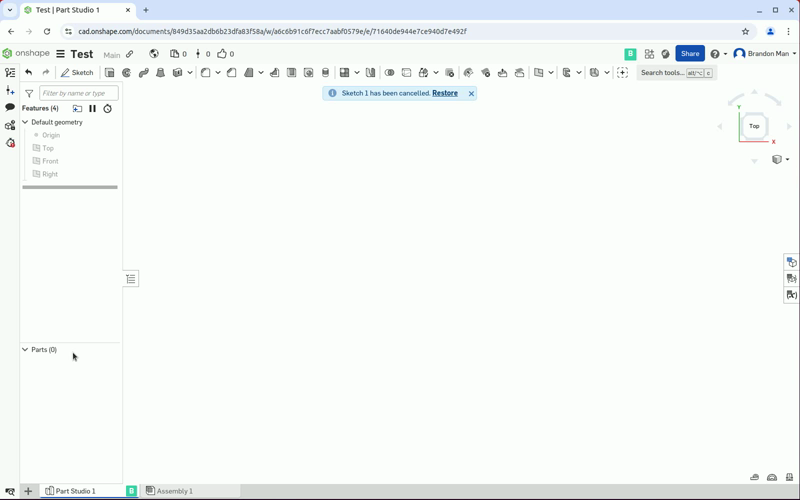
key(y)
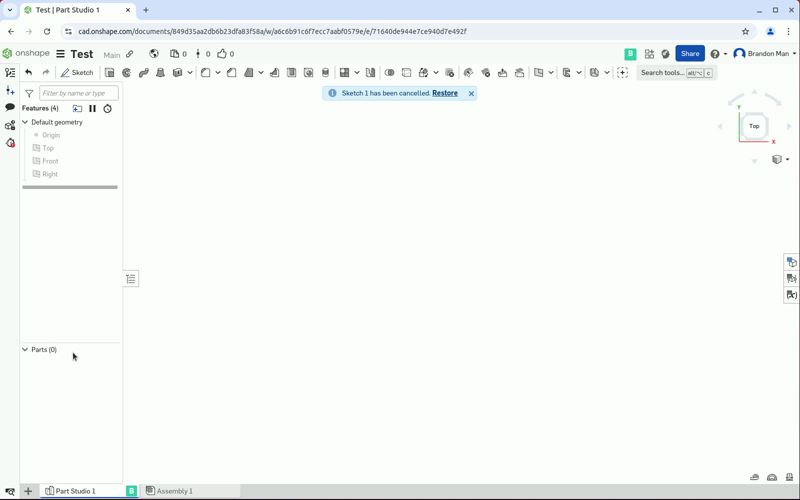
key(shift+p)
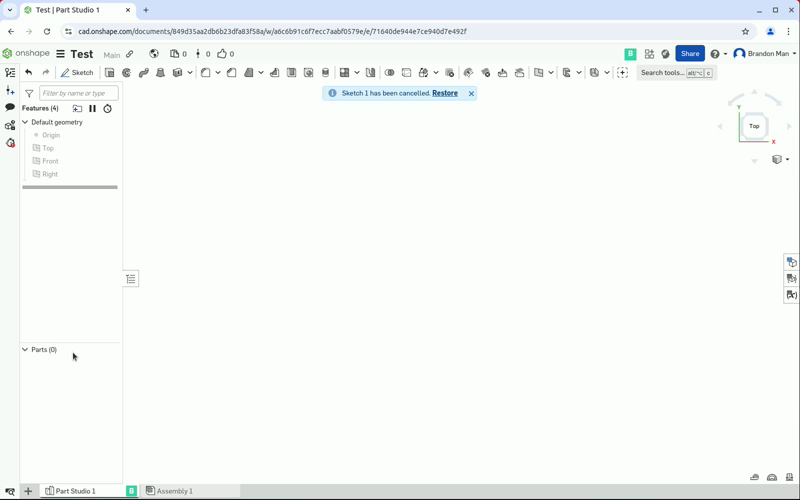
key(space)
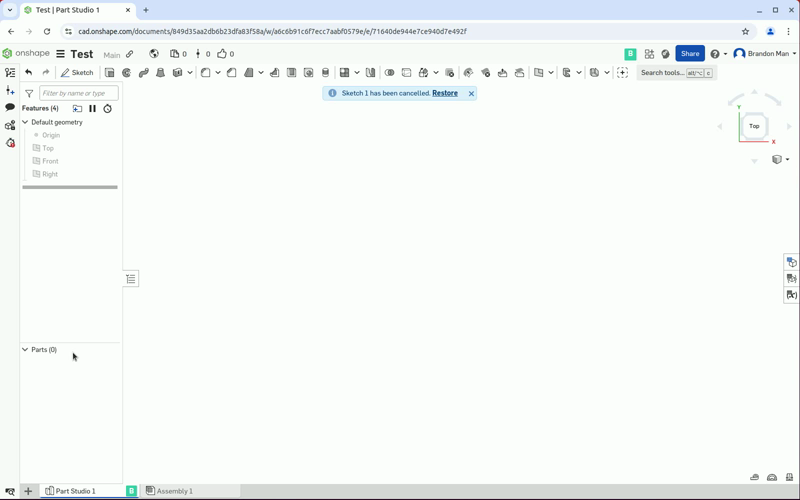
key_down(shift)
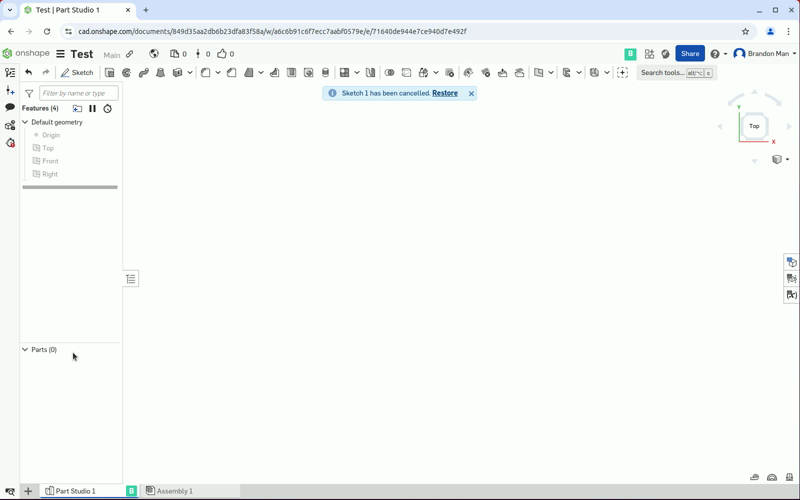
key(up)
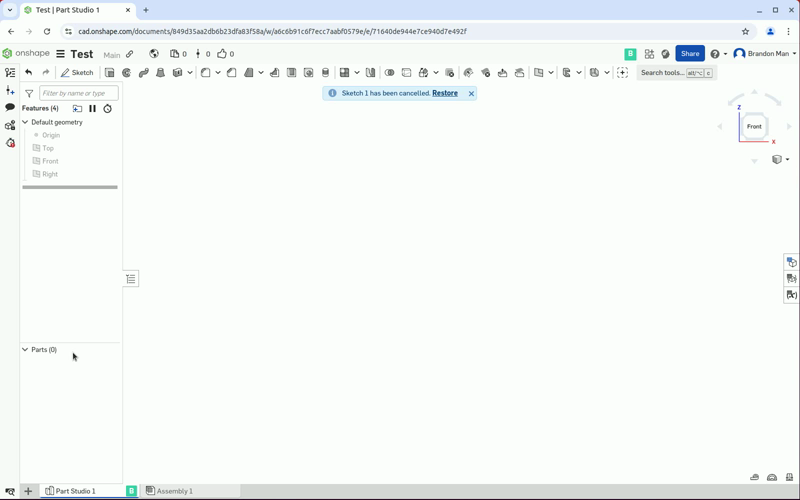
key_up(shift)
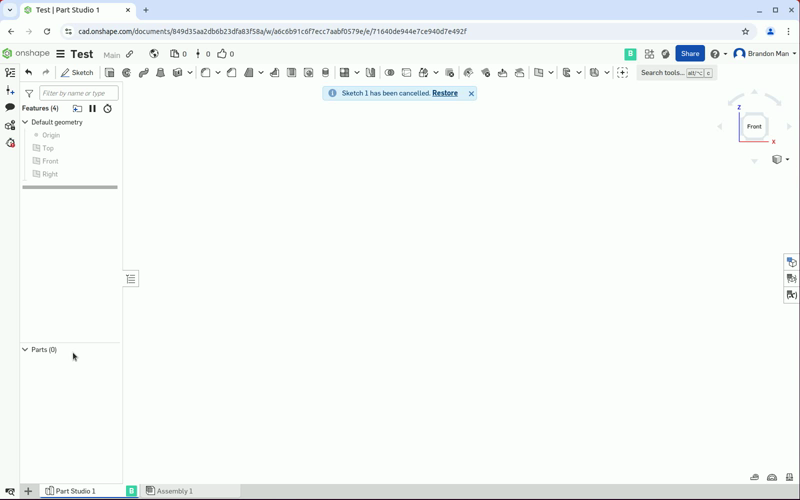
key(space)
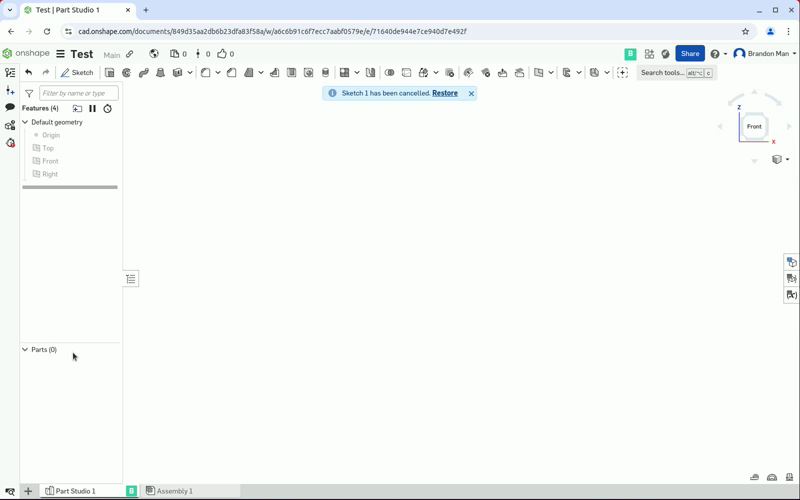
key_down(shift)
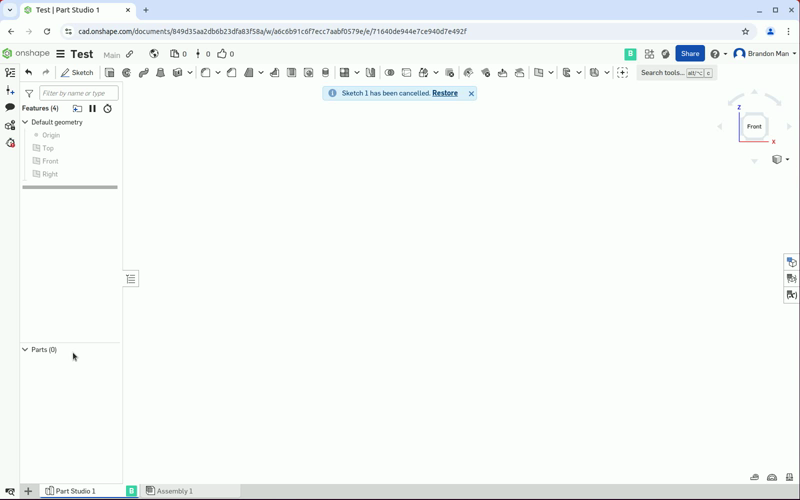
key(left)
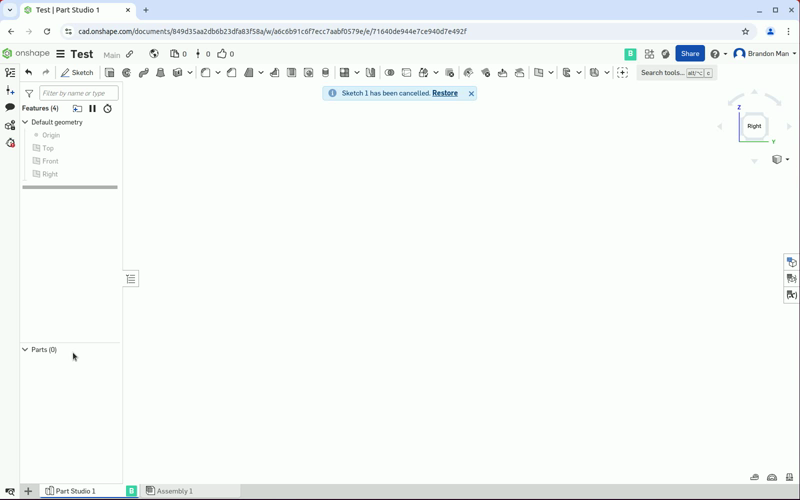
key_up(shift)
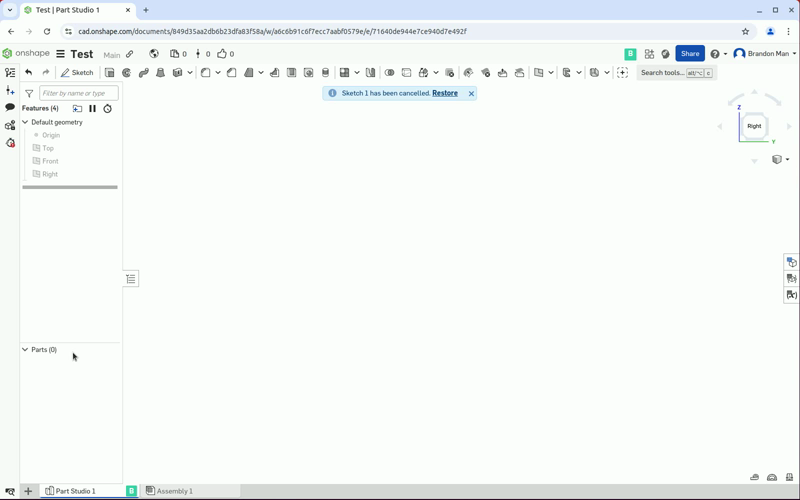
mouse_move(73, 352)
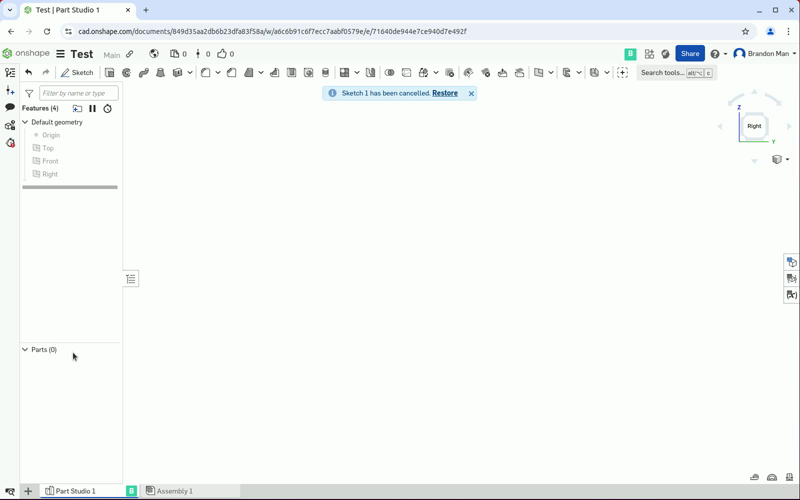
key(shift+y)
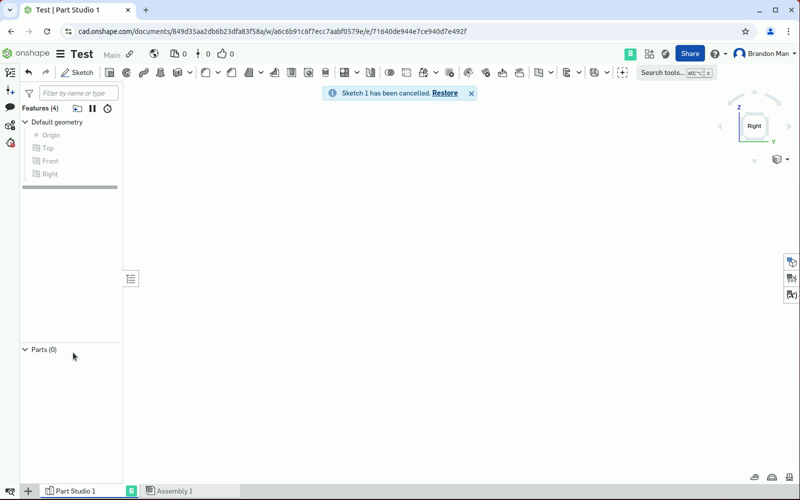
key(shift+s)
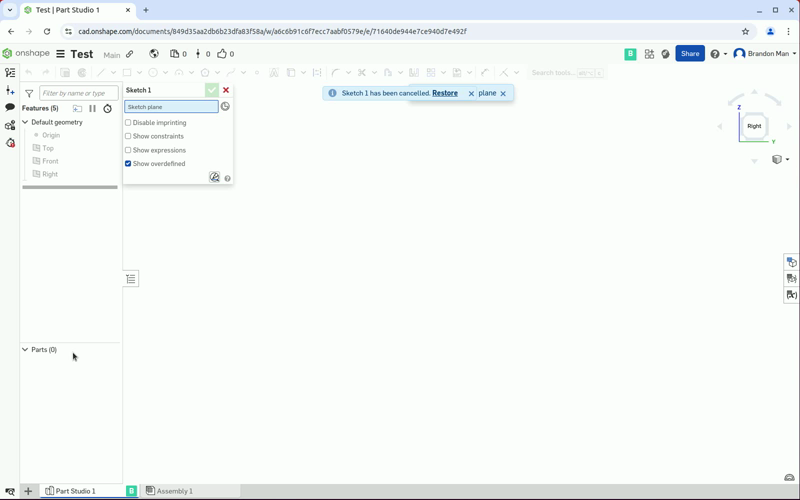
mouse_move(73, 176)
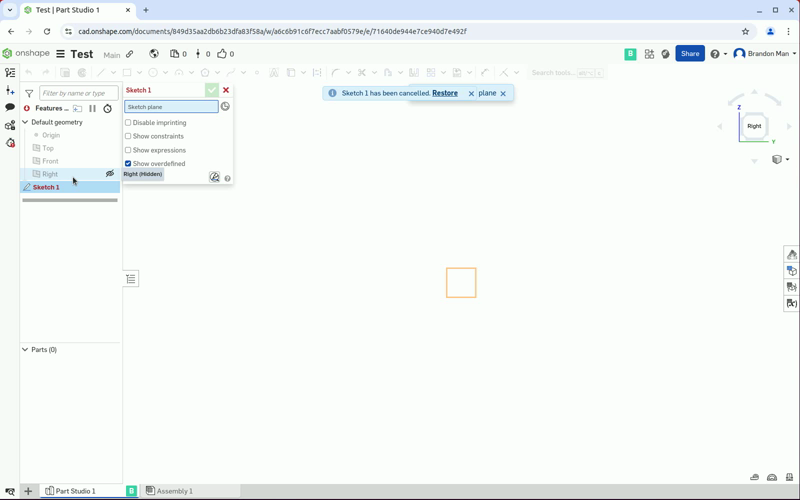
click(73, 176)
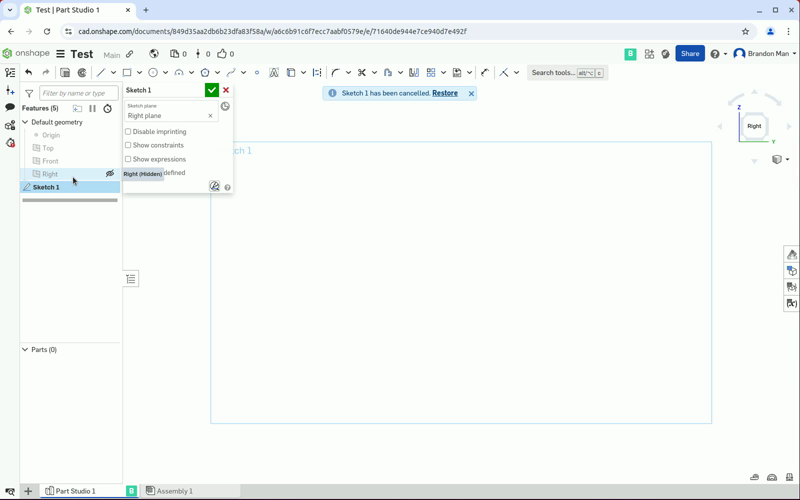
mouse_move(73, 352)
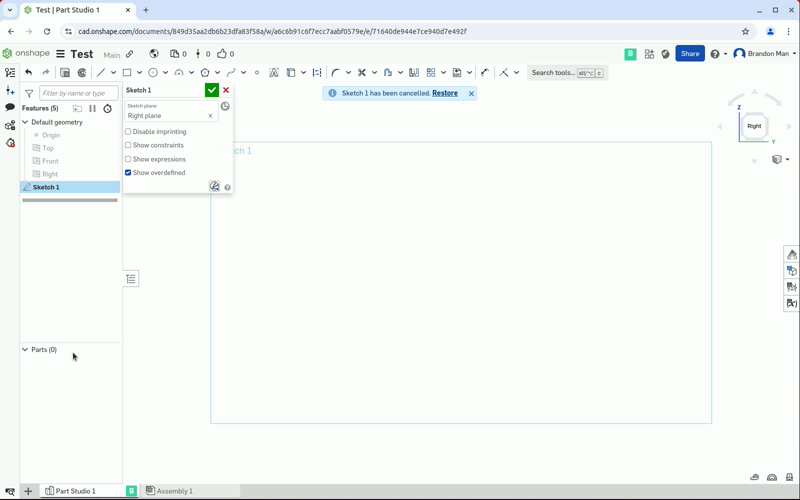
key(y)
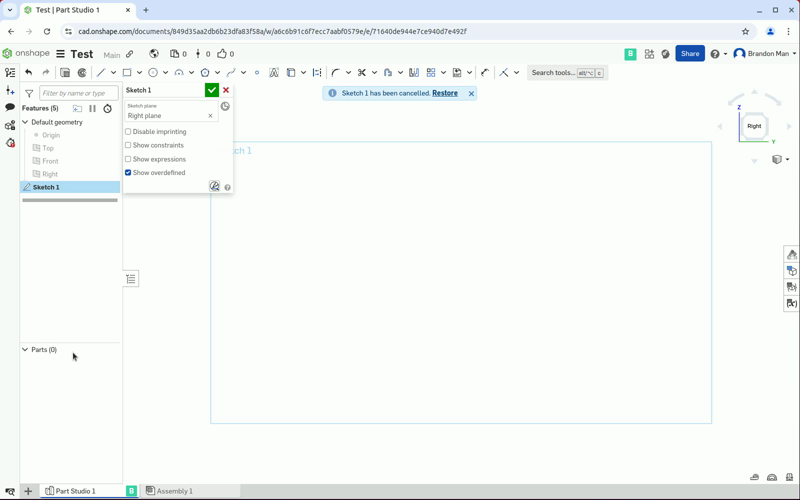
key(c)
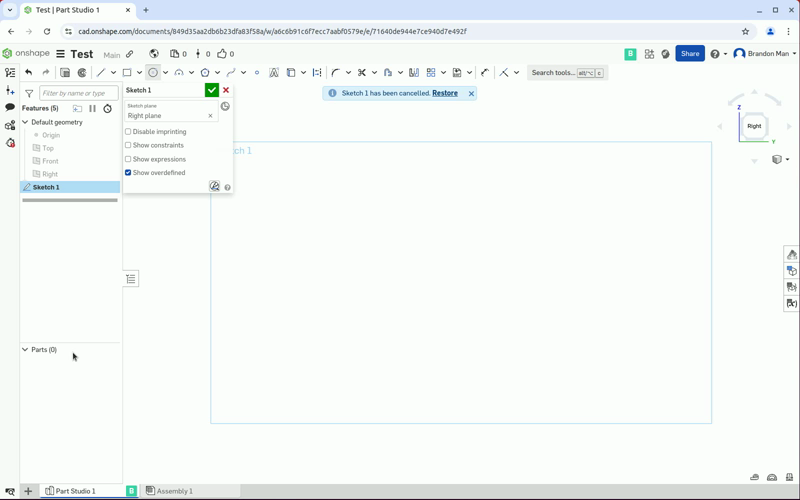
key_down(shift)
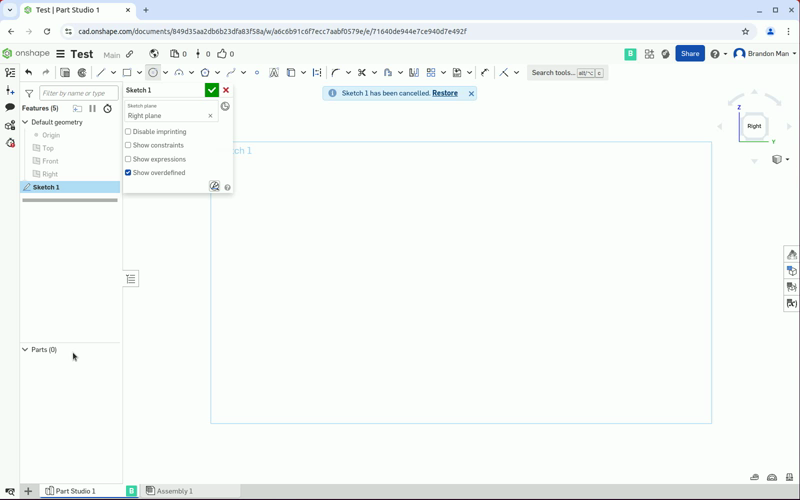
mouse_move(461, 282)
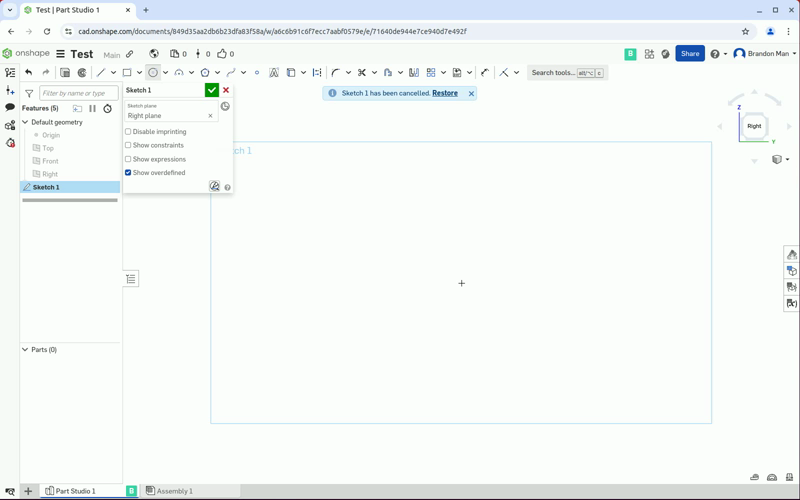
click(461, 282)
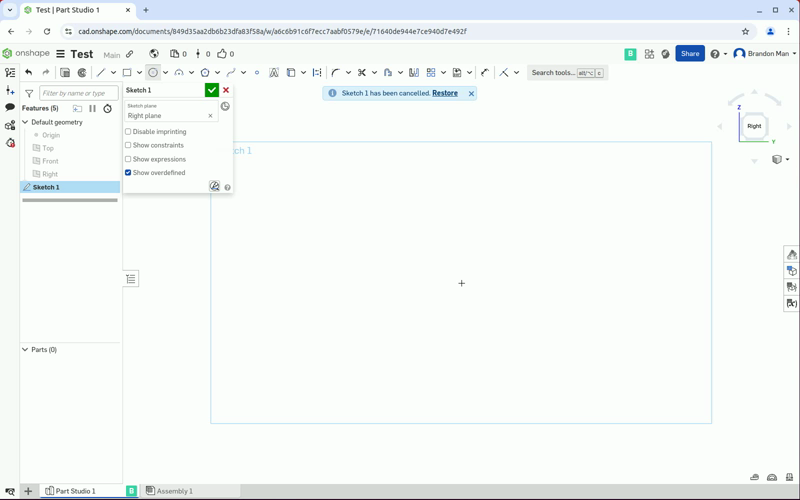
key_up(shift)
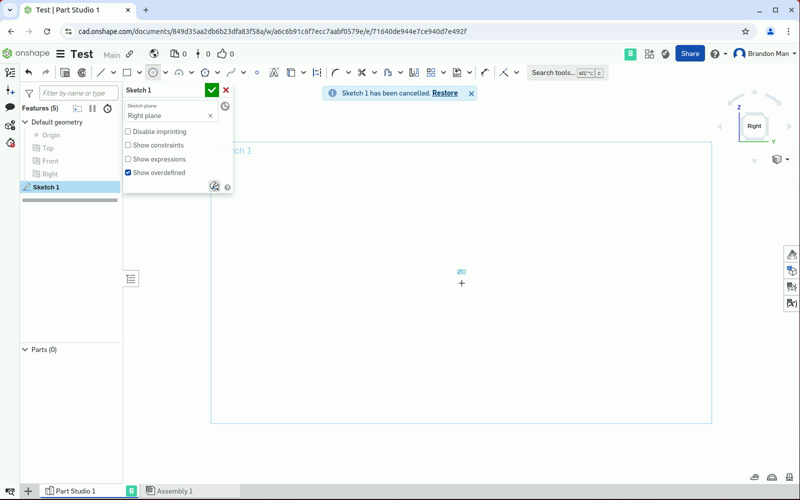
mouse_move(465, 282)
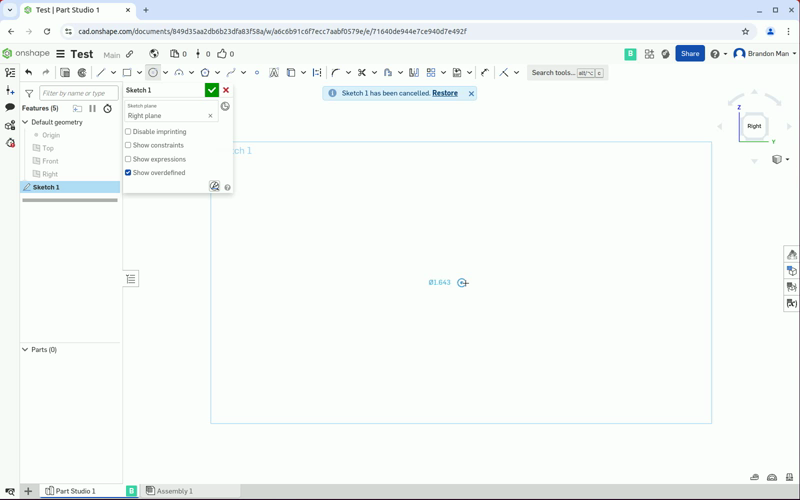
click(465, 282)
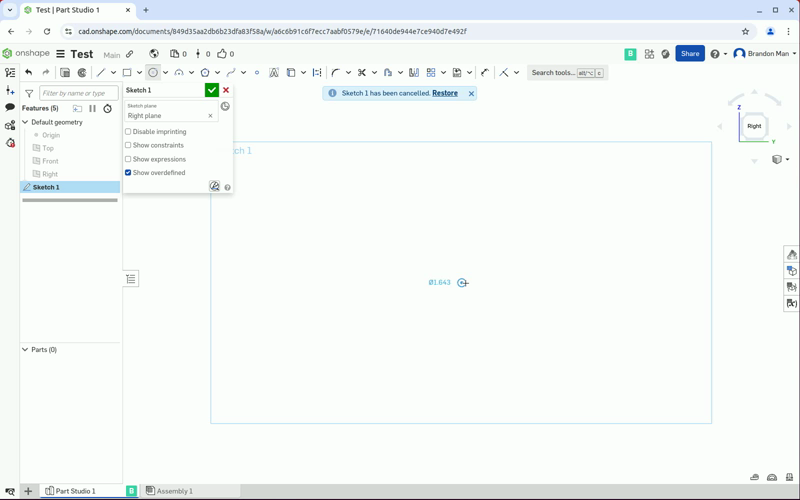
key(esc)
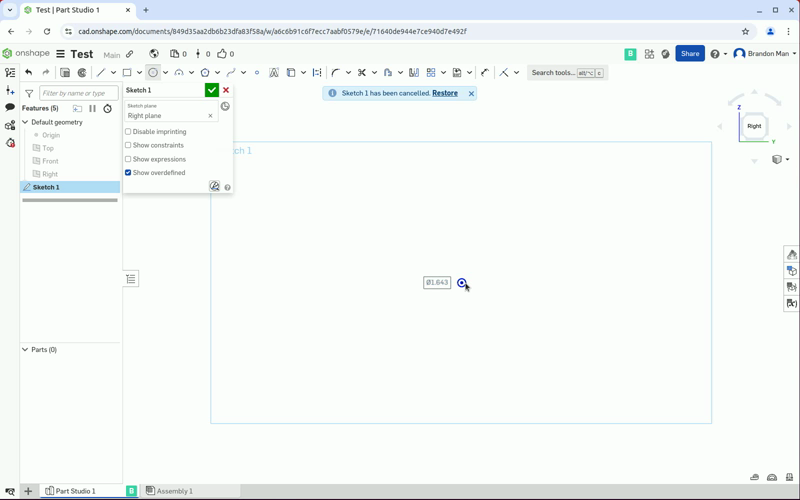
key(c)
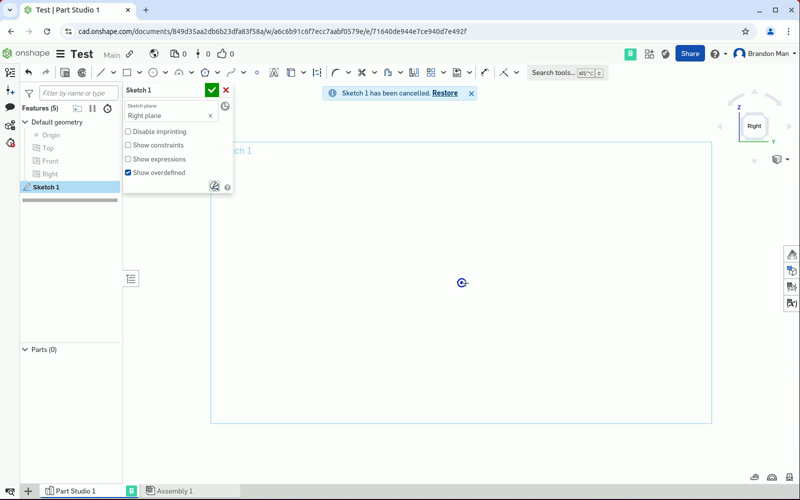
key_down(shift)
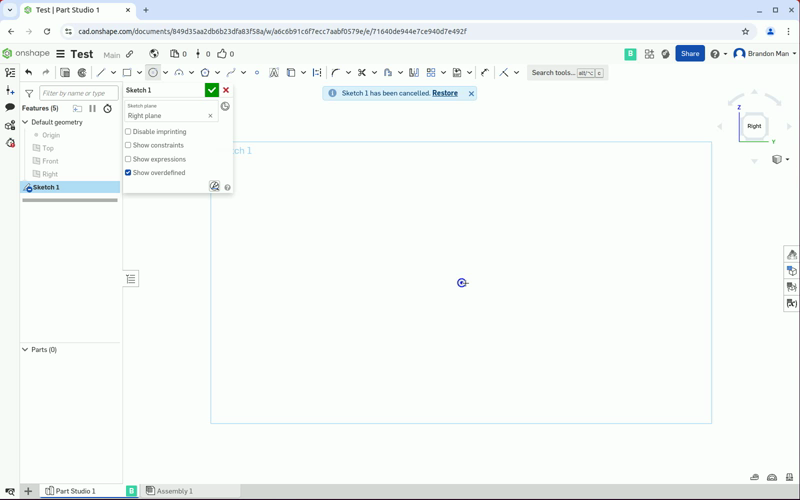
mouse_move(461, 282)
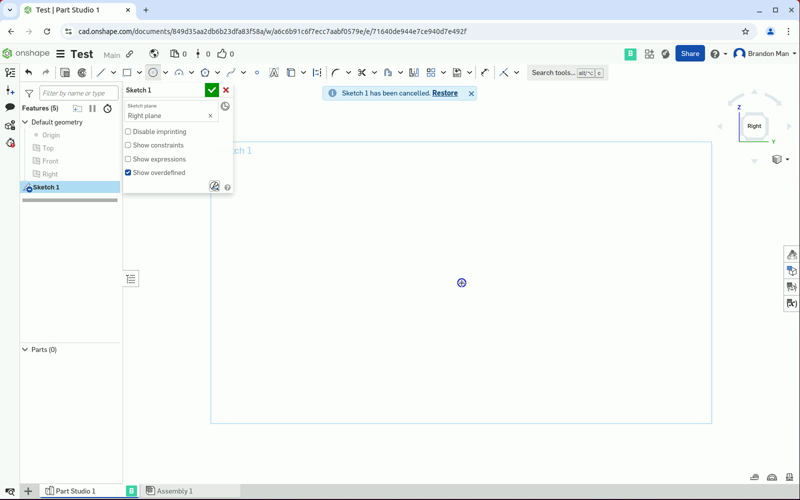
scroll(6)
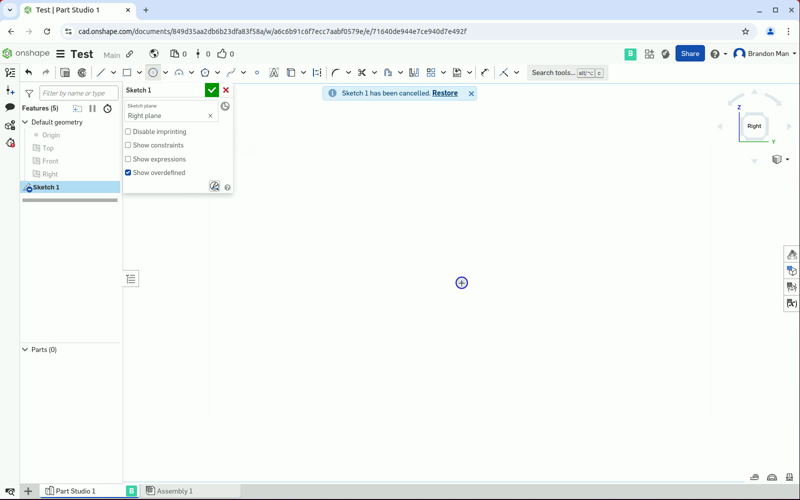
scroll(6)
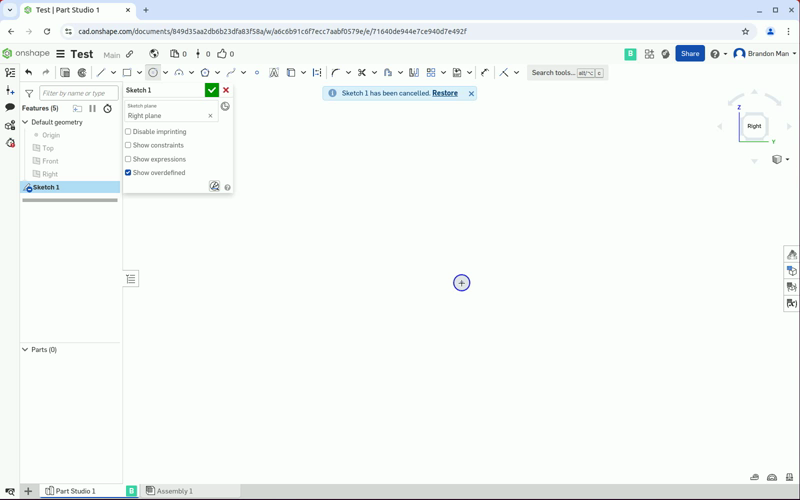
scroll(6)
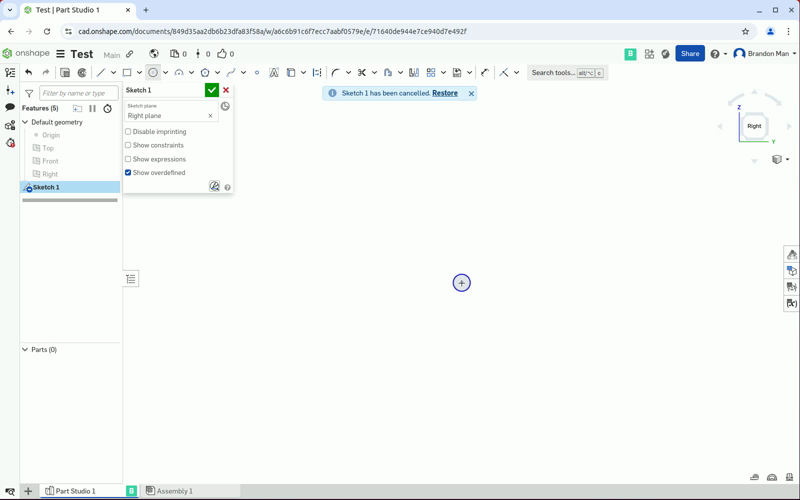
scroll(6)
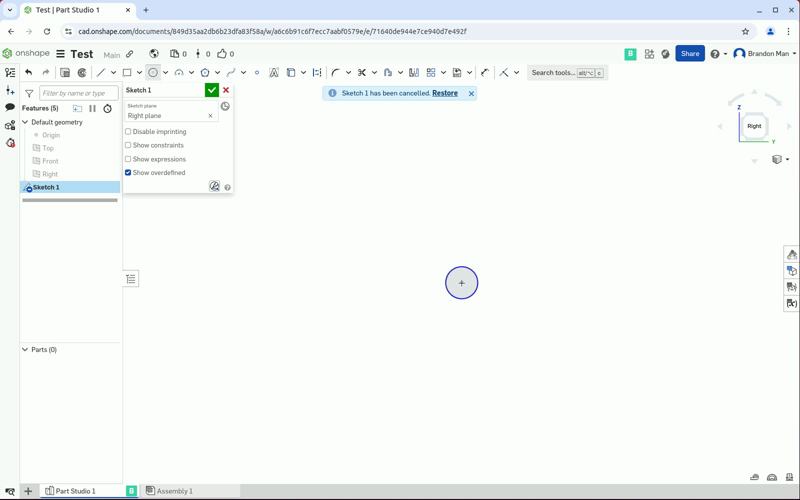
scroll(6)
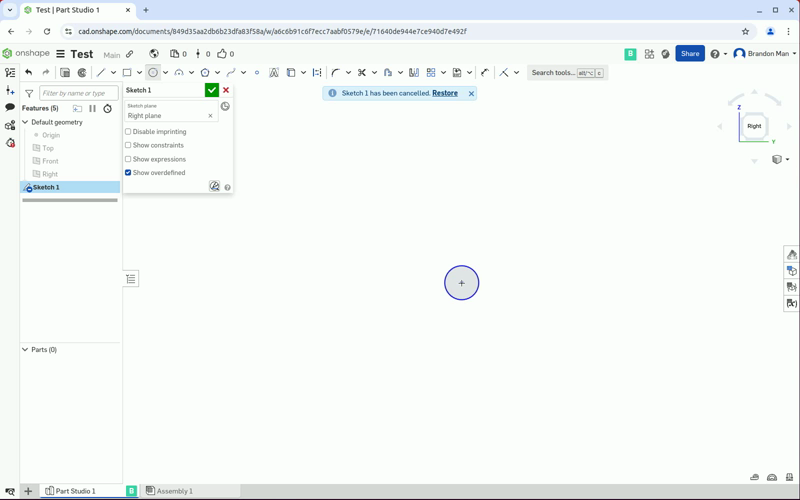
scroll(6)
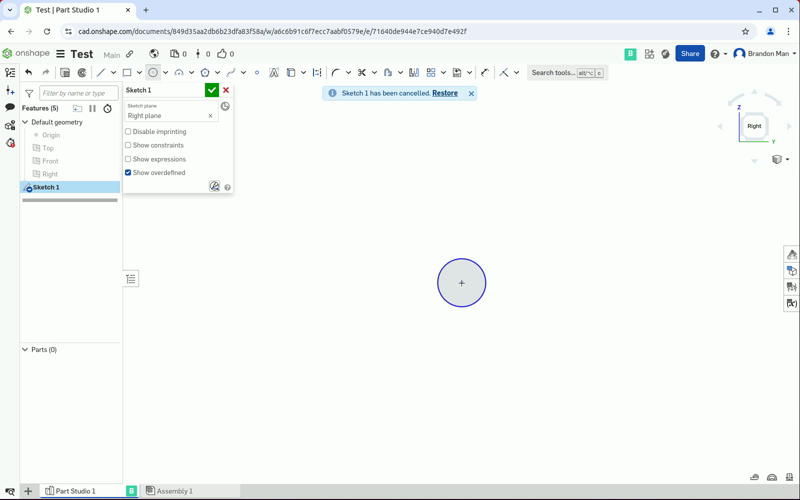
scroll(6)
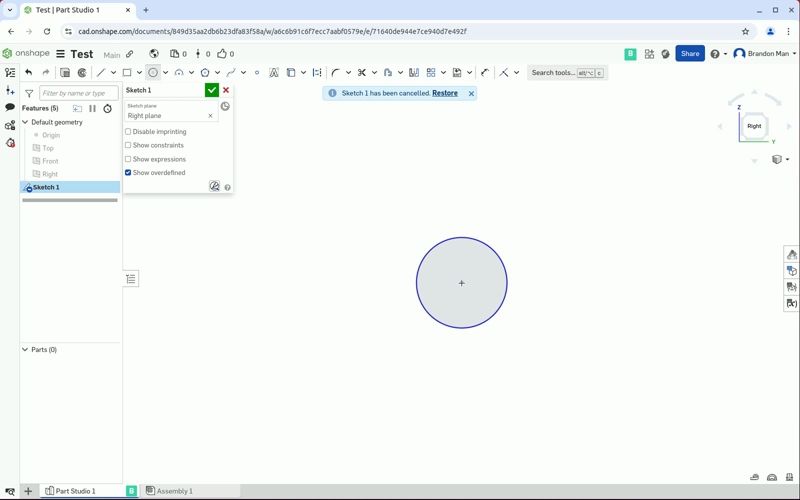
click(461, 282)
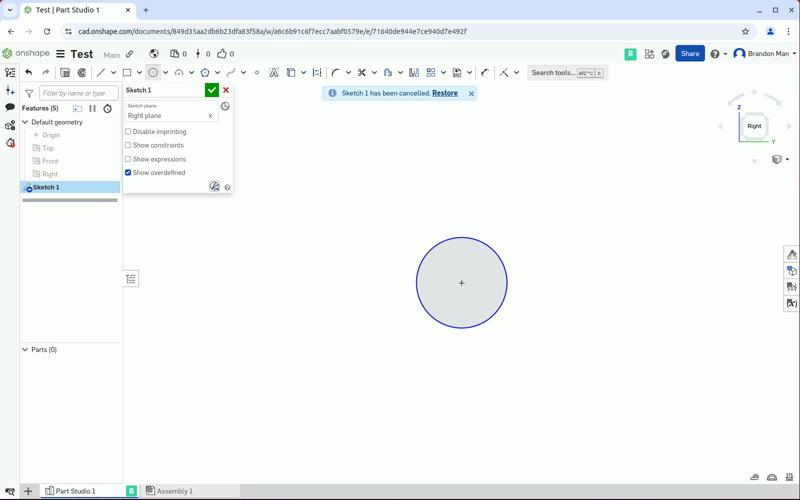
scroll(-6)
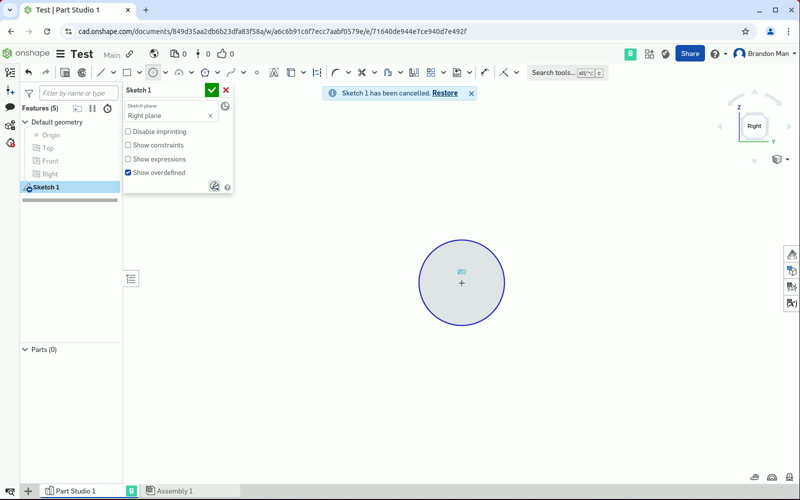
scroll(-6)
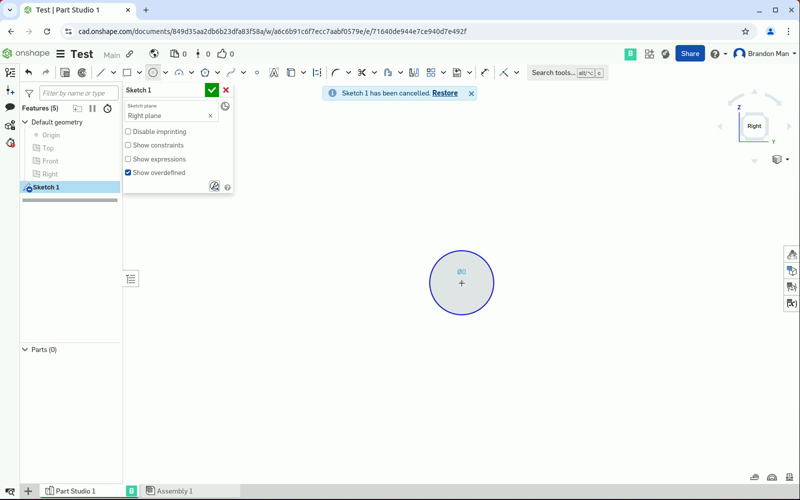
scroll(-6)
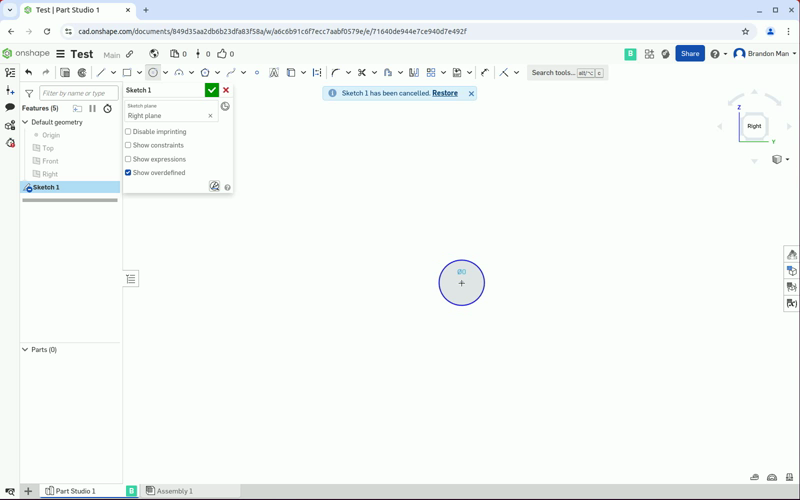
scroll(-6)
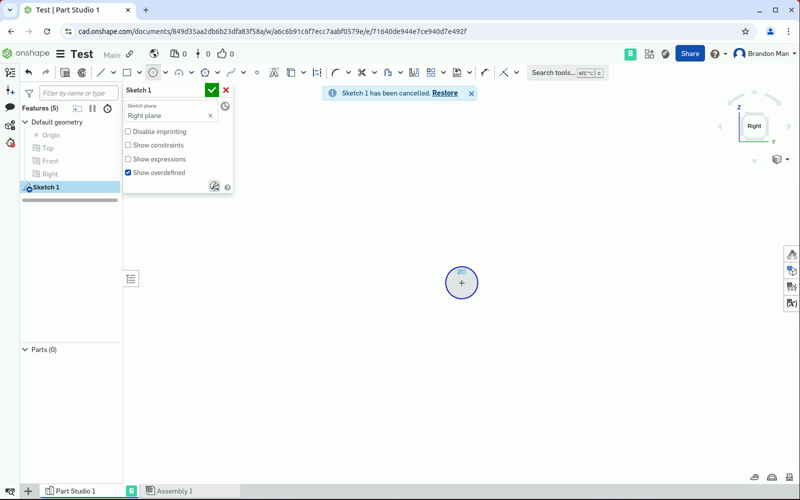
scroll(-6)
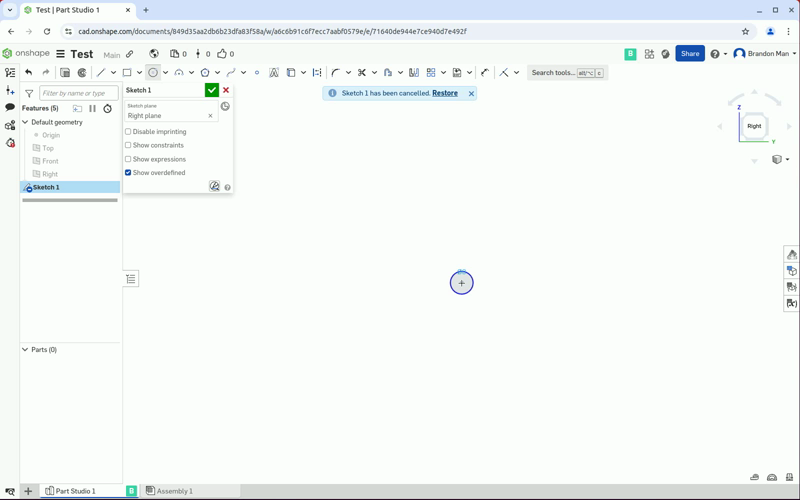
scroll(-6)
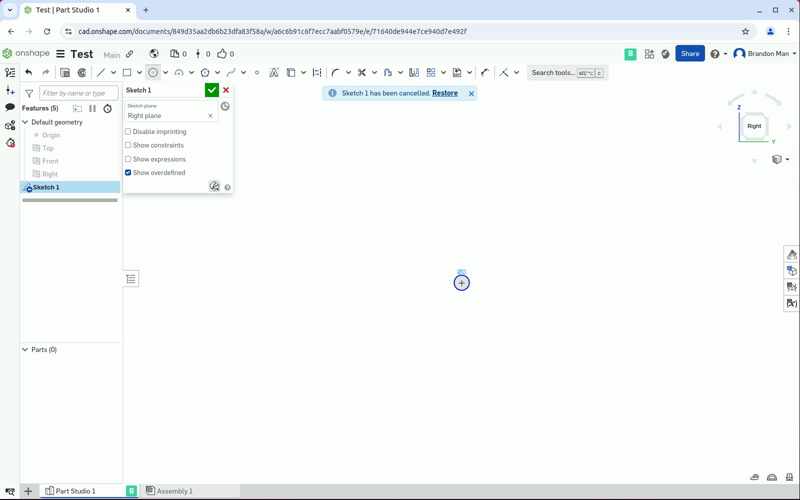
scroll(-6)
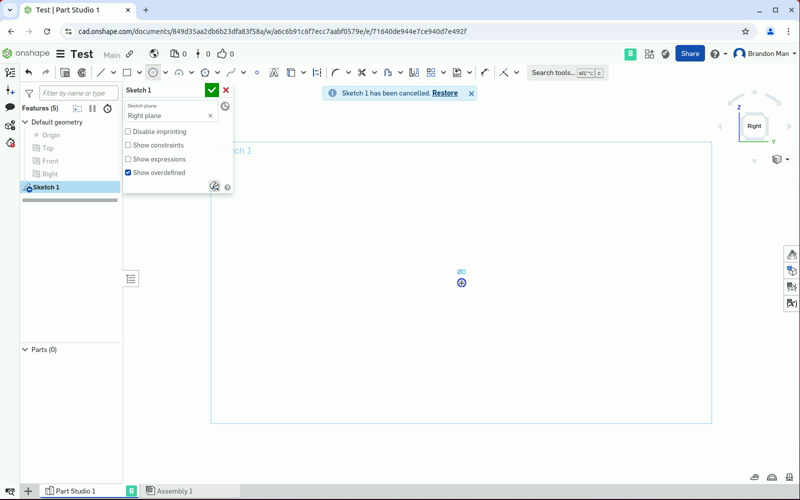
key_up(shift)
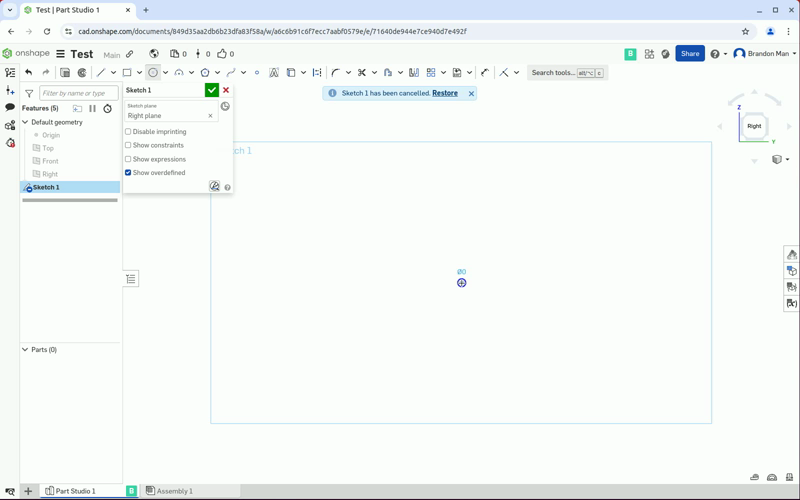
mouse_move(464, 282)
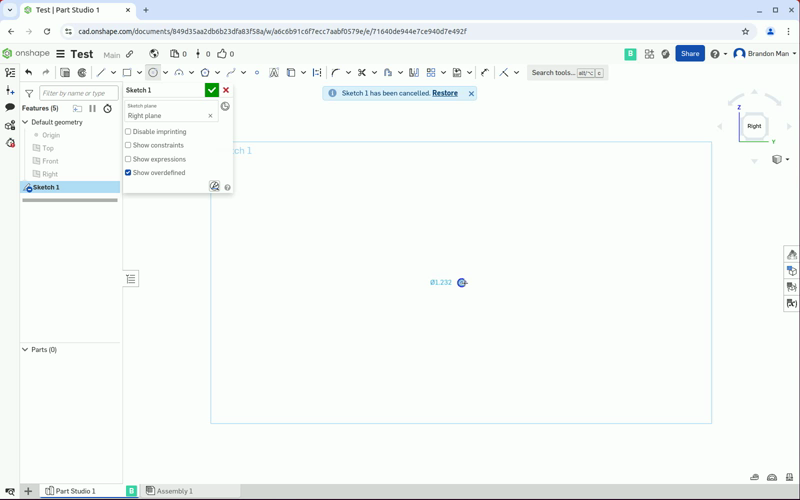
scroll(6)
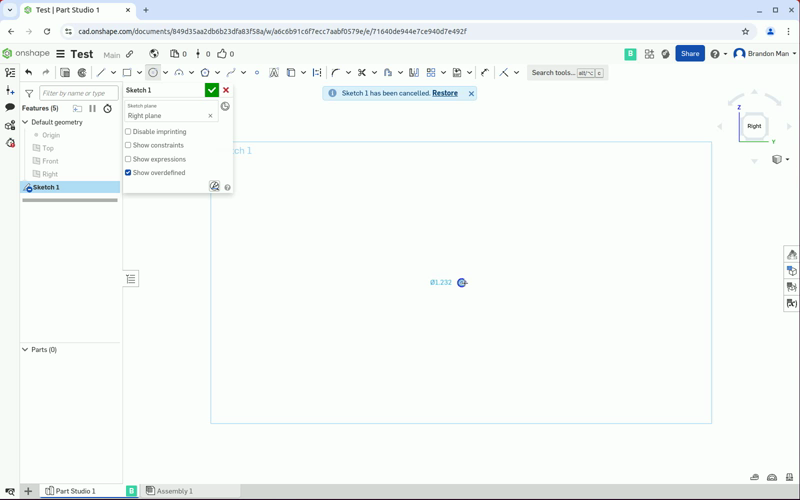
scroll(6)
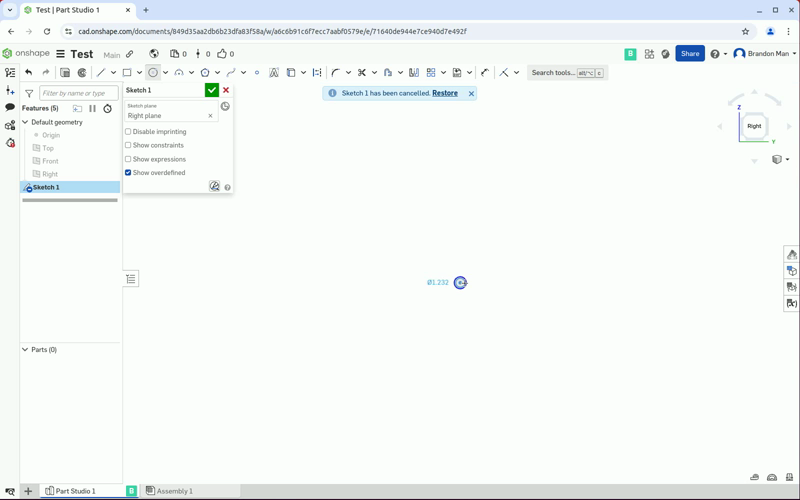
scroll(6)
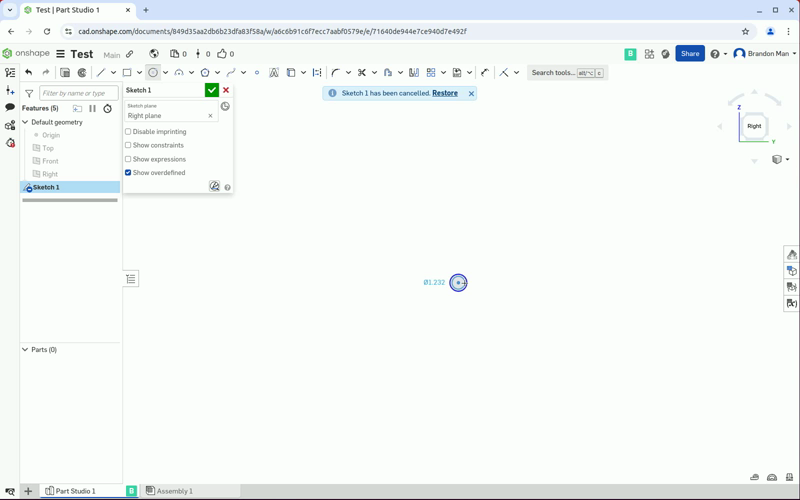
scroll(6)
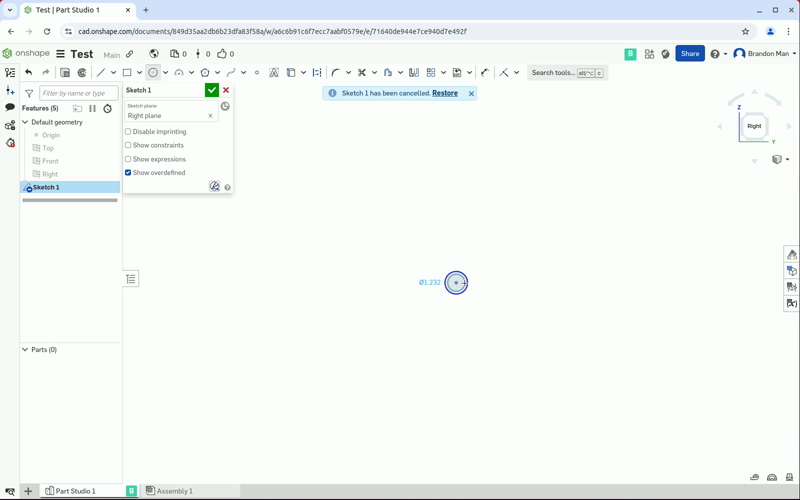
scroll(6)
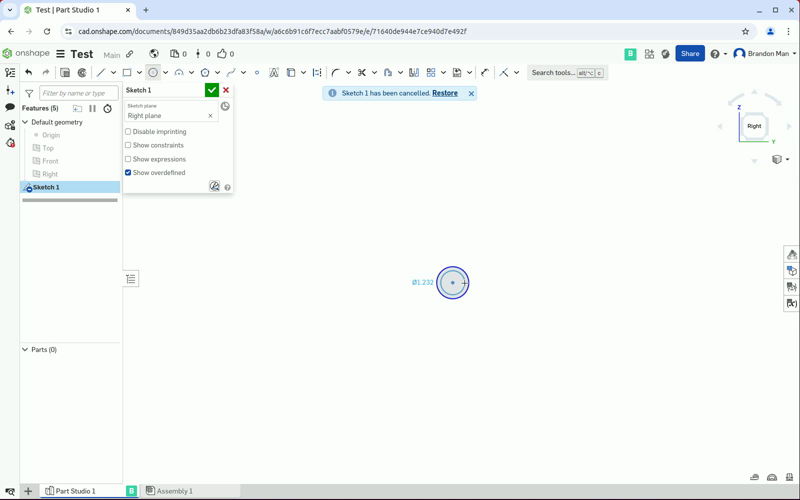
scroll(6)
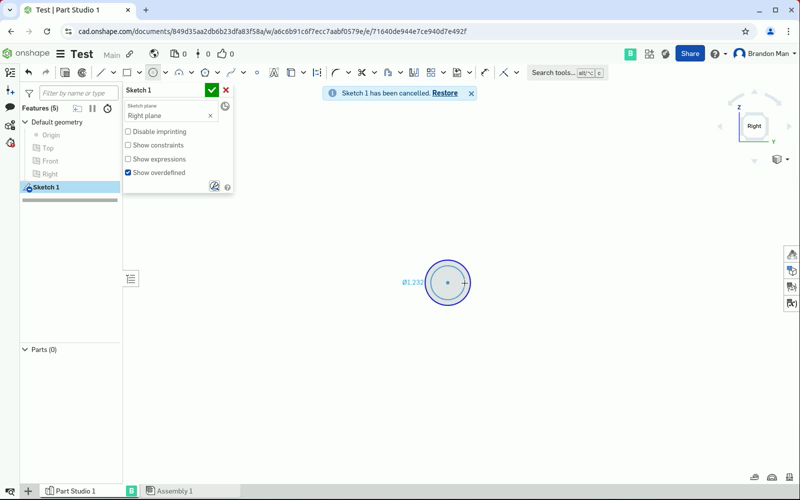
scroll(6)
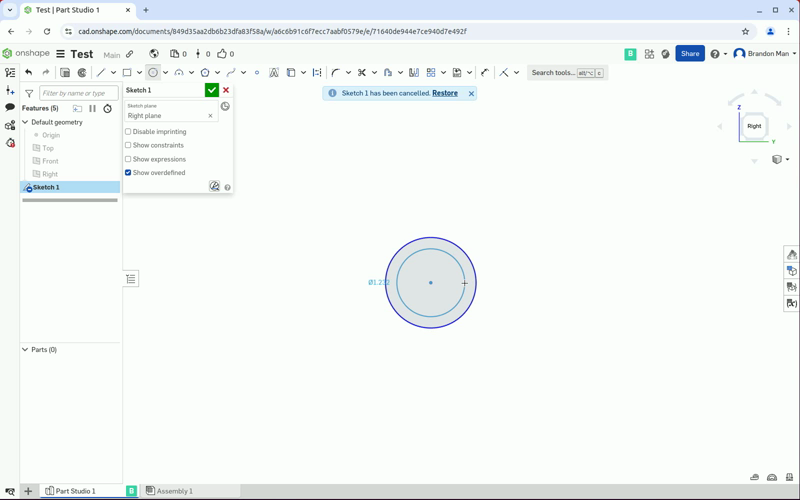
click(464, 282)
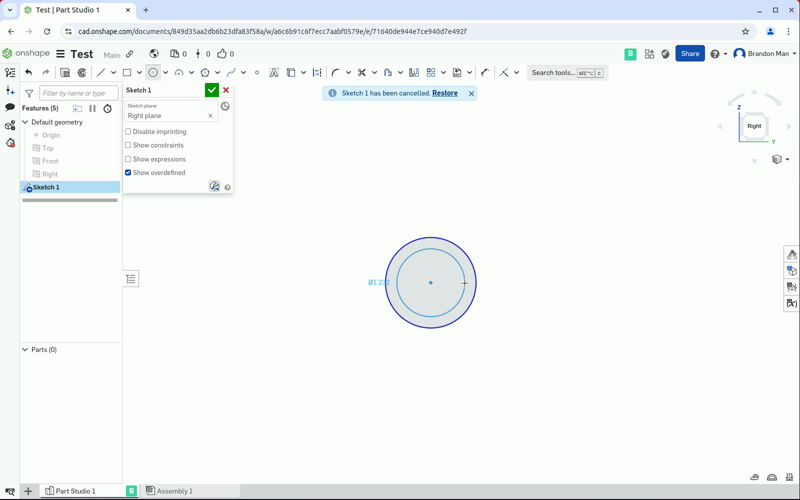
scroll(-6)
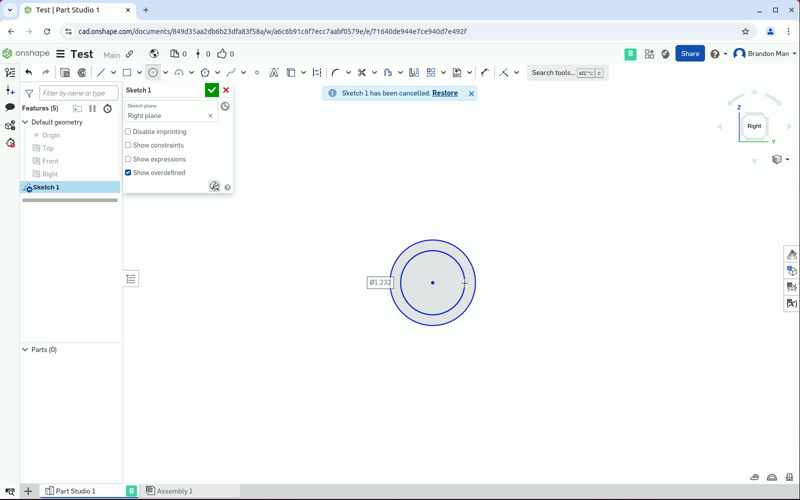
scroll(-6)
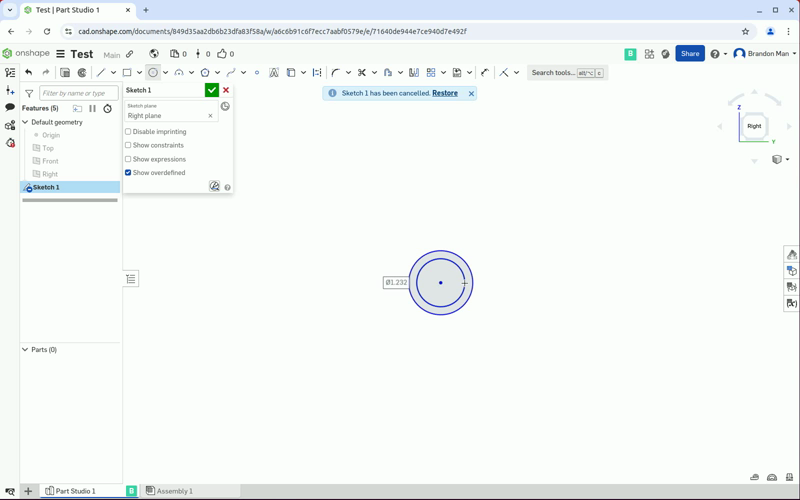
scroll(-6)
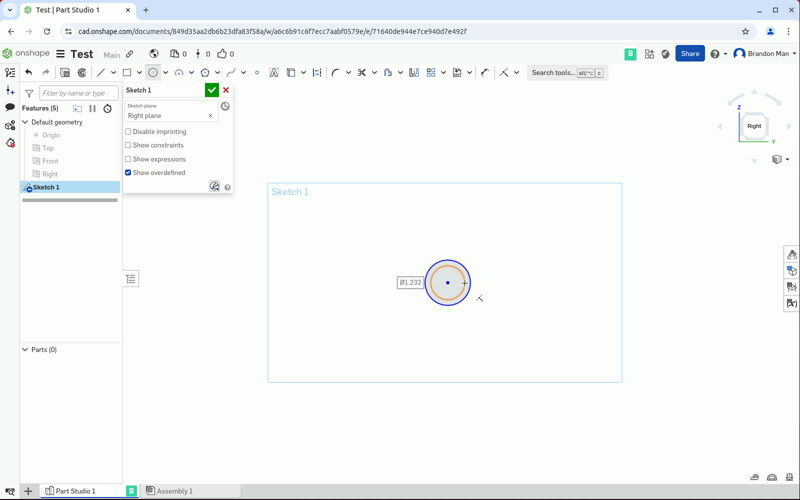
scroll(-6)
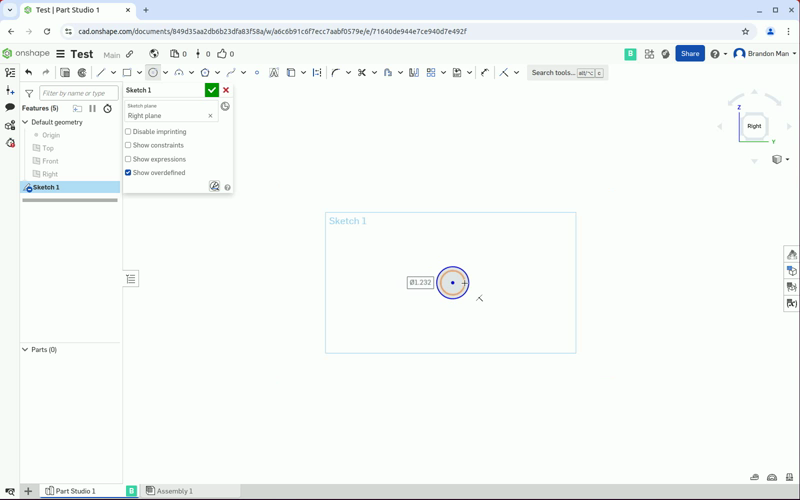
scroll(-6)
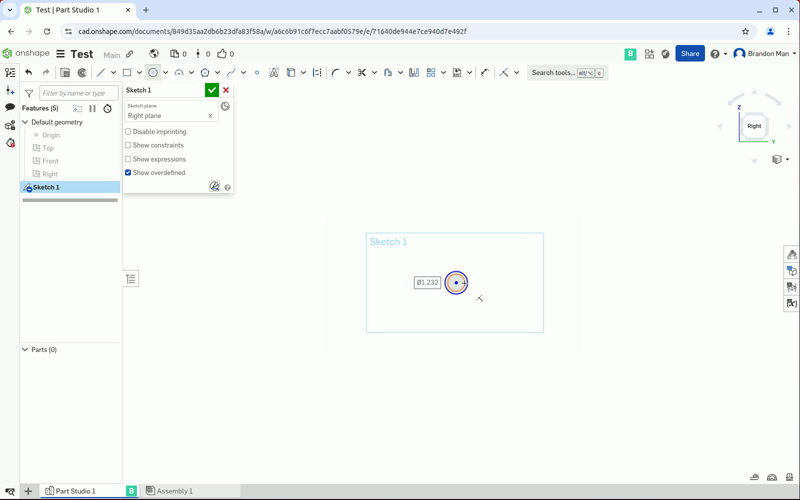
scroll(-6)
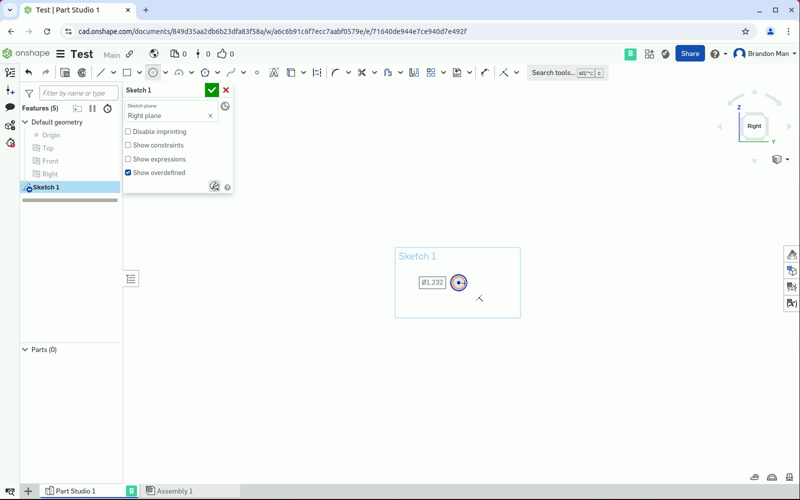
scroll(-6)
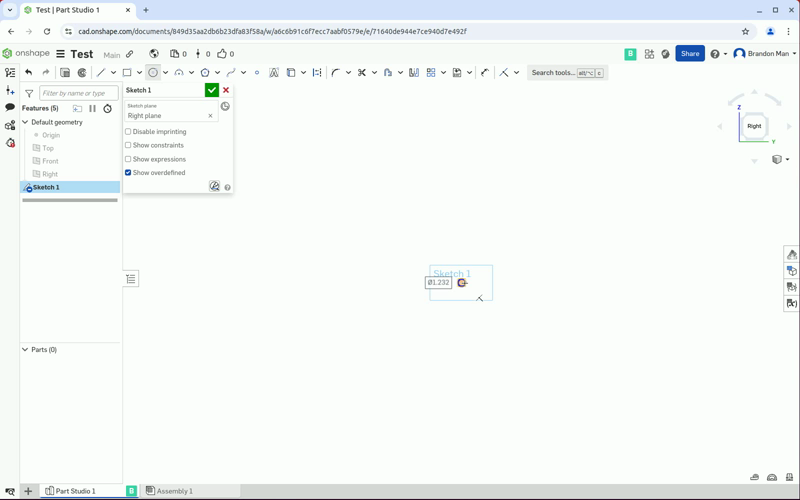
key(esc)
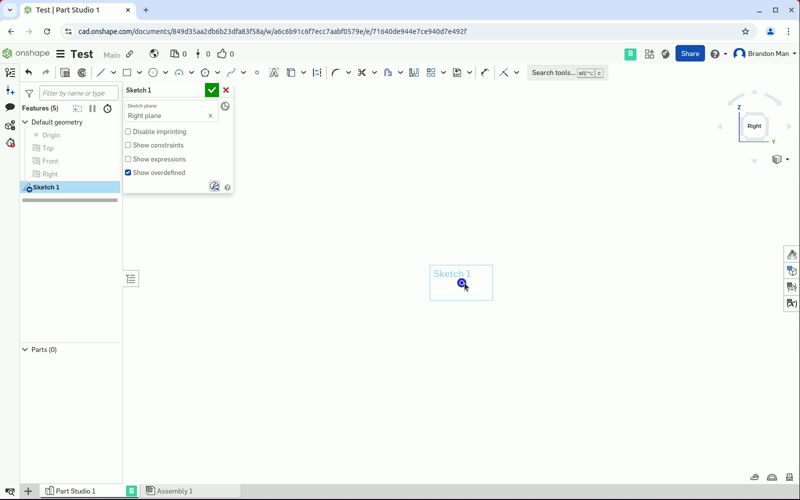
mouse_move(461, 286)
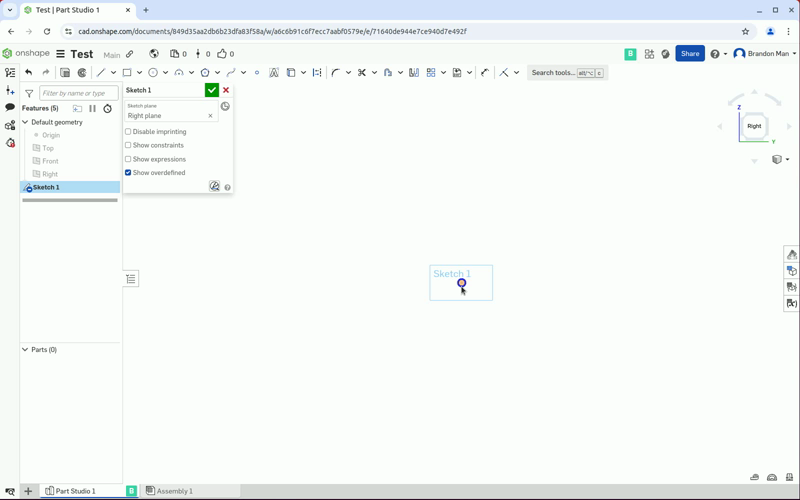
scroll(6)
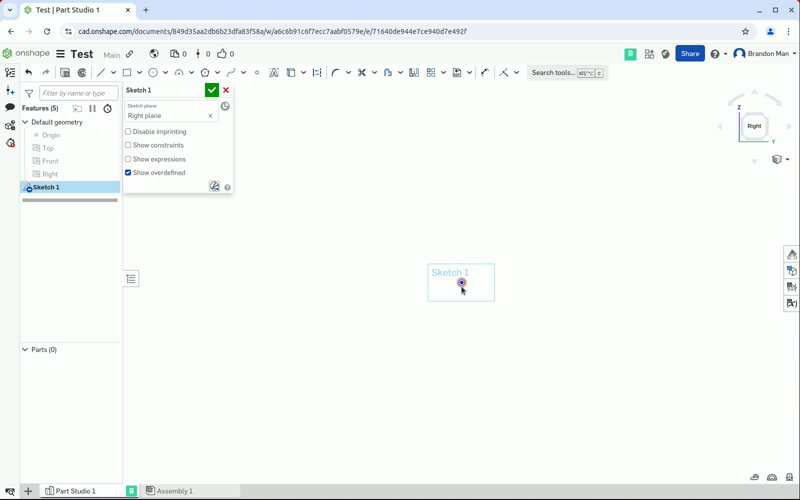
scroll(6)
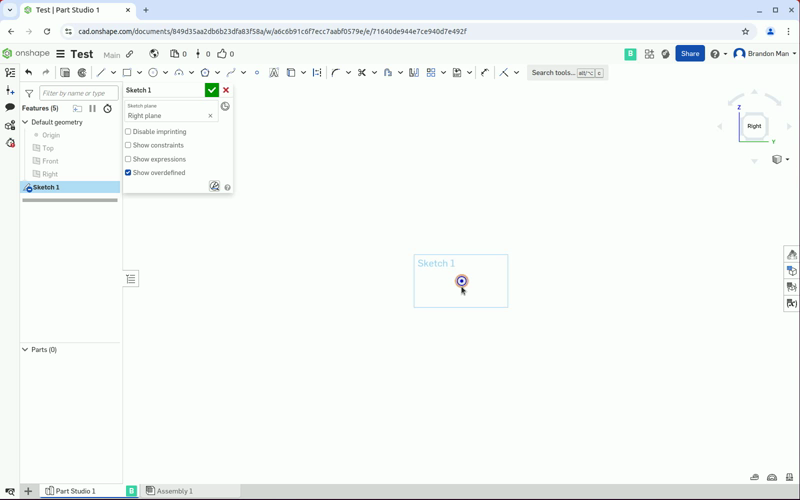
scroll(6)
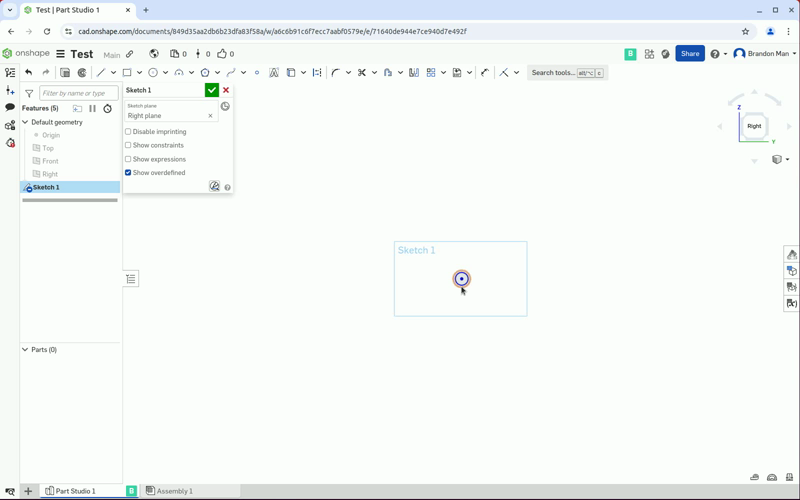
scroll(6)
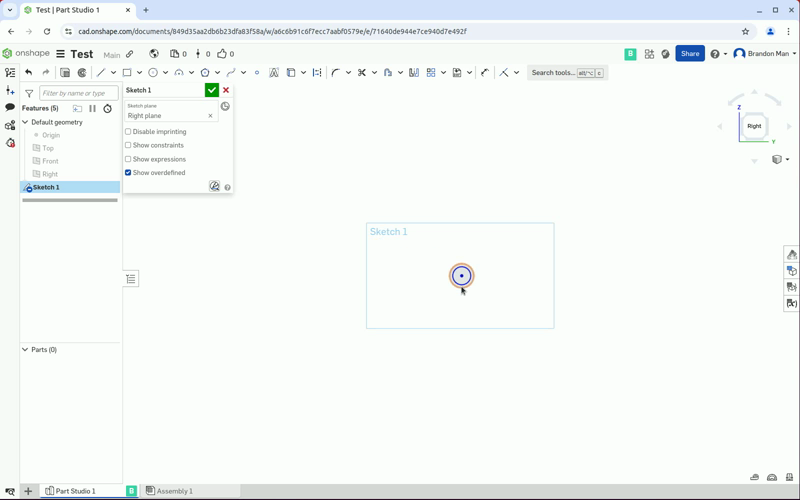
scroll(6)
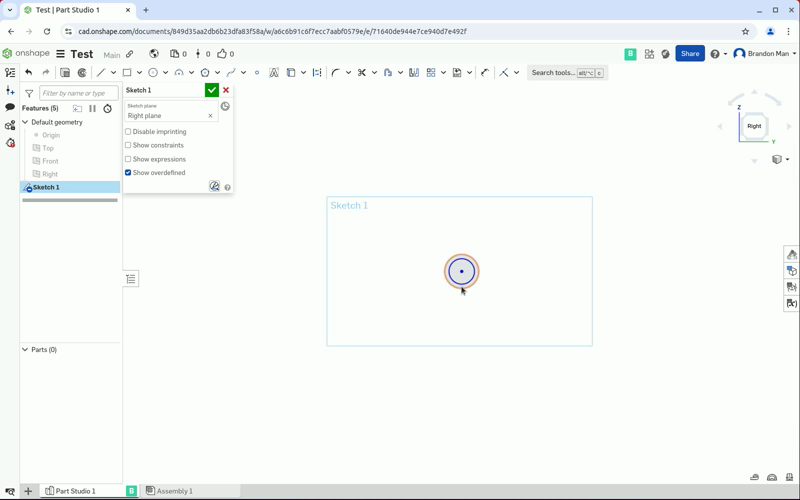
scroll(6)
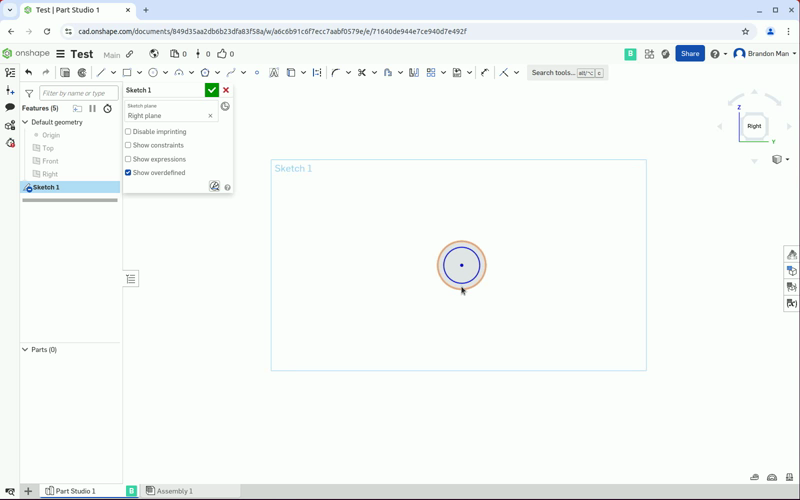
scroll(6)
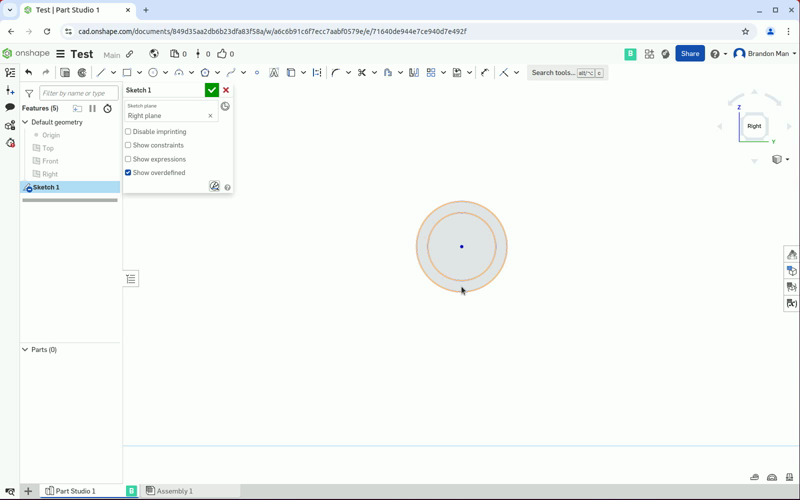
click(461, 286)
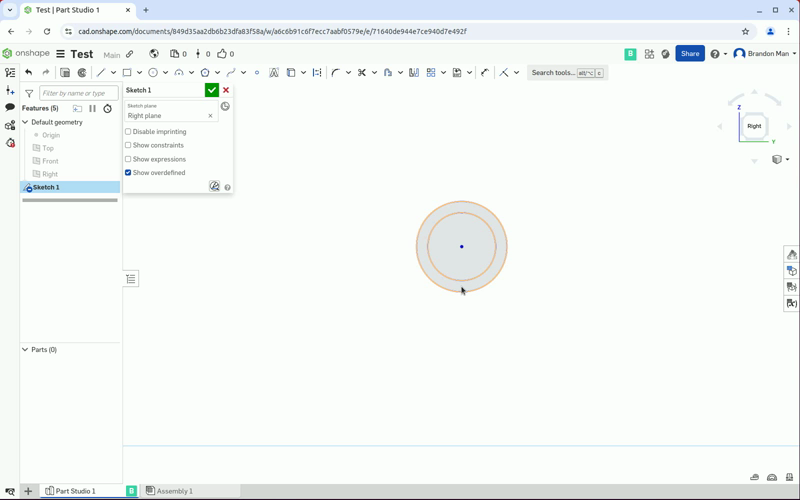
scroll(-6)
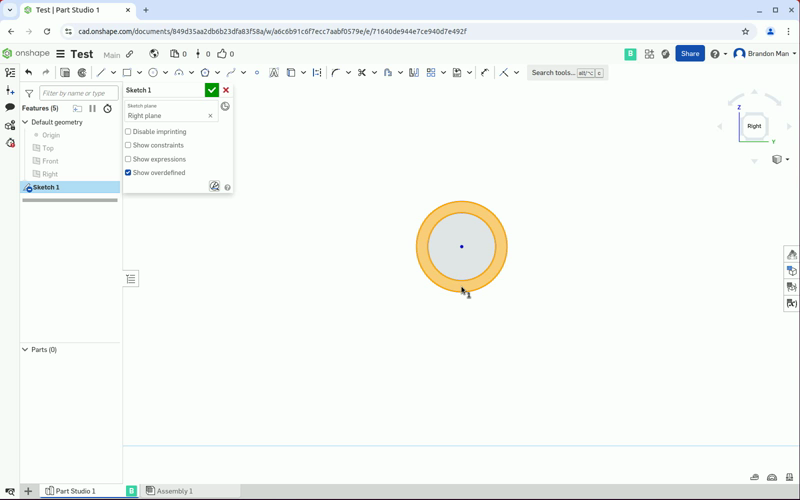
scroll(-6)
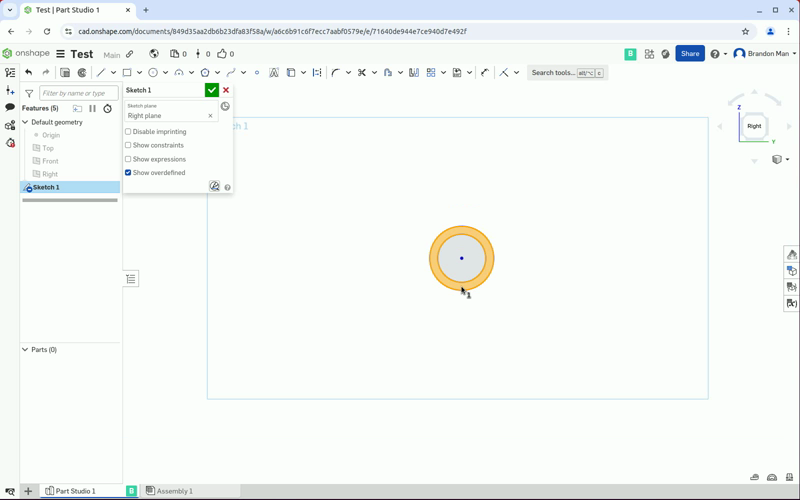
scroll(-6)
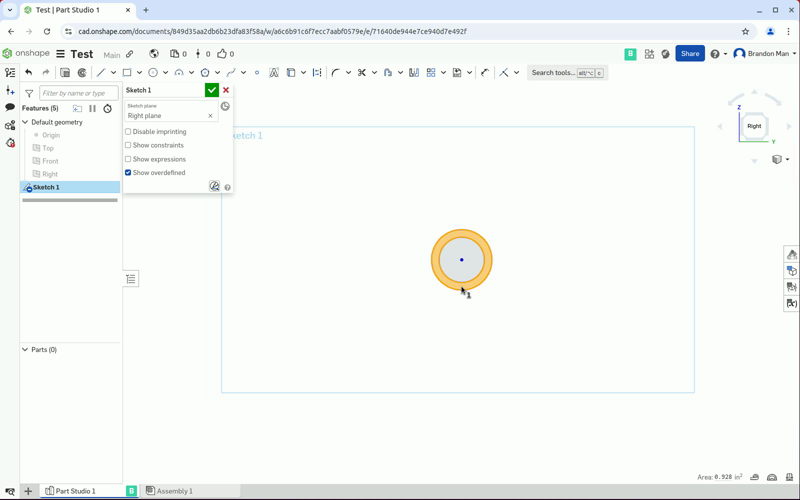
scroll(-6)
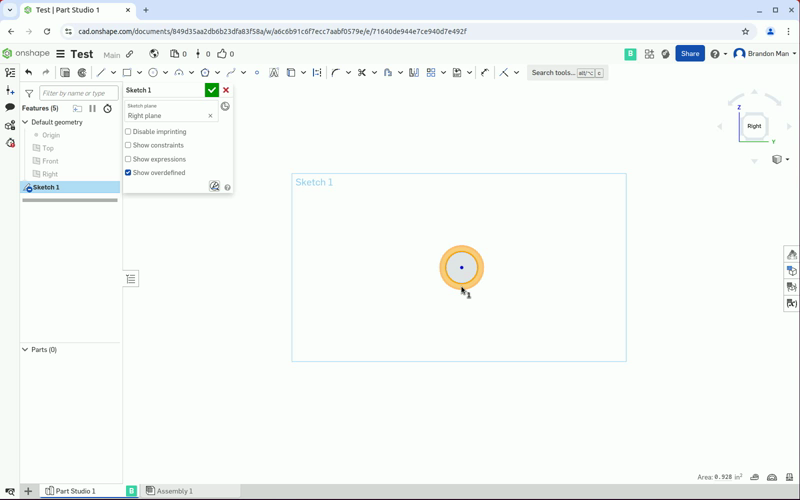
scroll(-6)
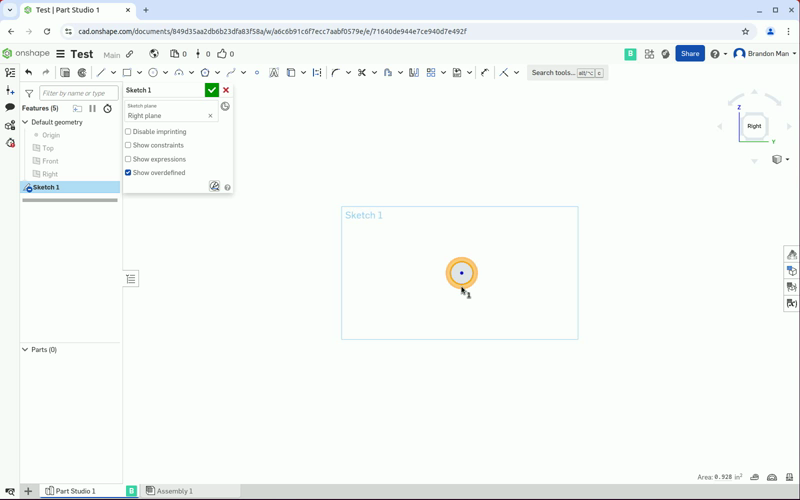
scroll(-6)
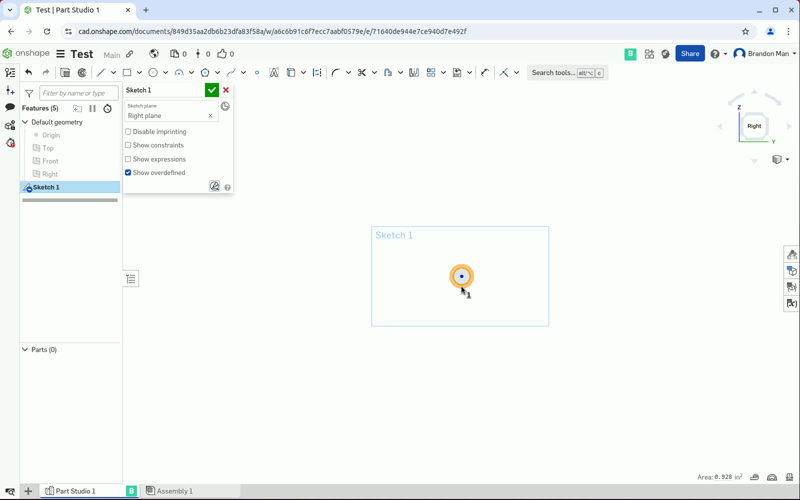
scroll(-6)
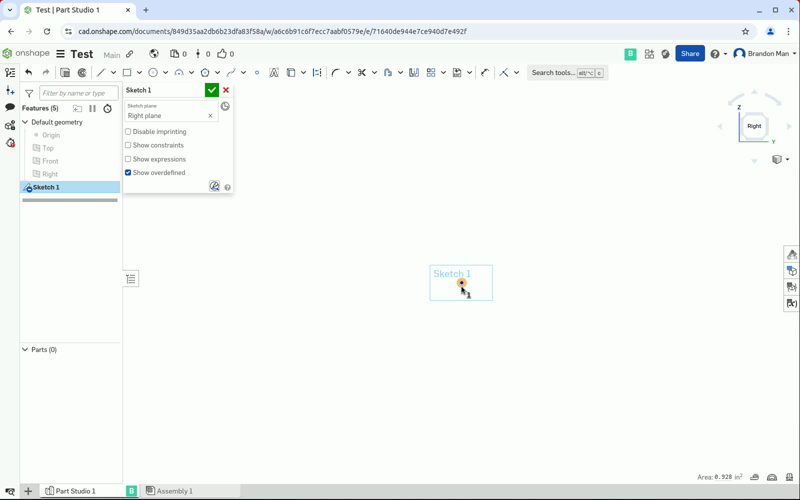
mouse_move(73, 352)
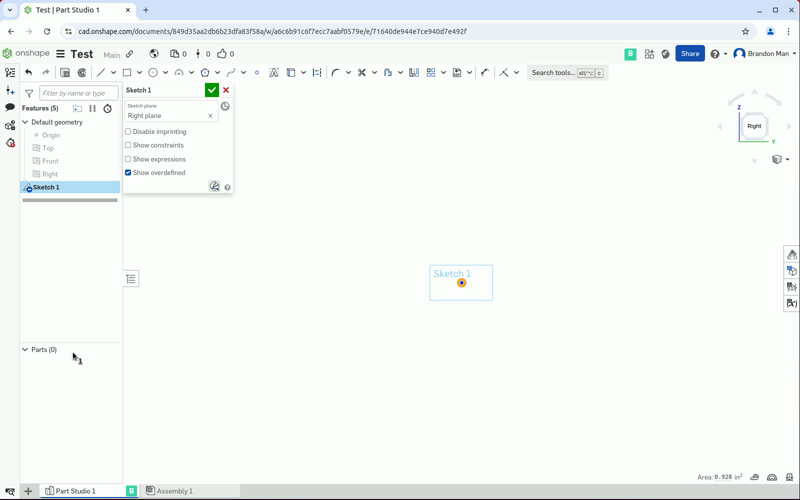
key(shift+y)
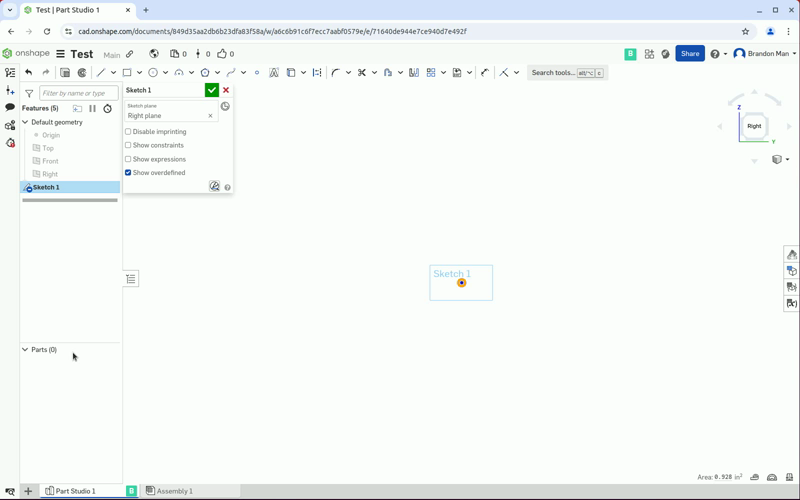
key(shift+e)
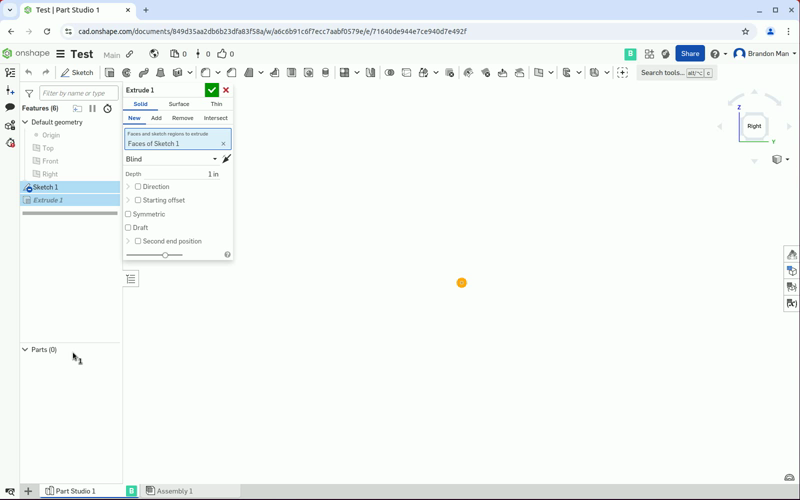
mouse_move(143, 106)
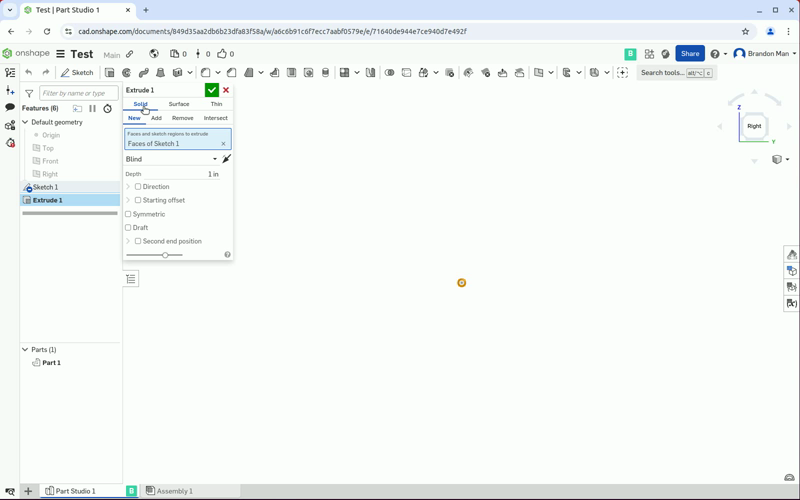
click(143, 106)
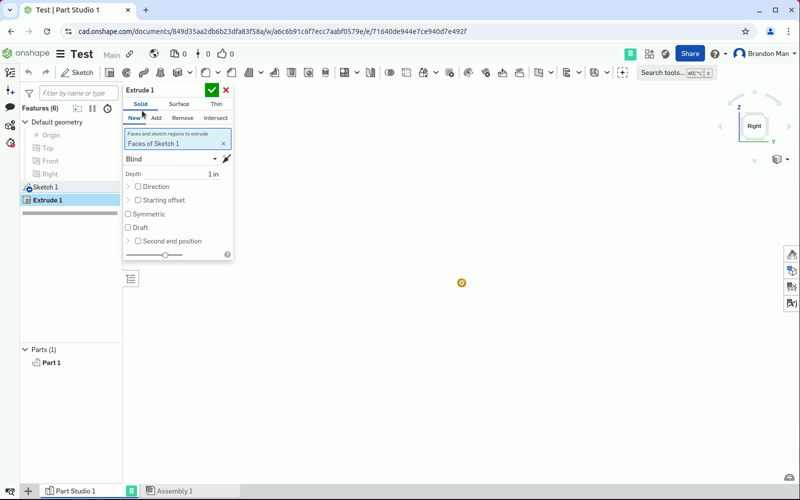
mouse_move(137, 120)
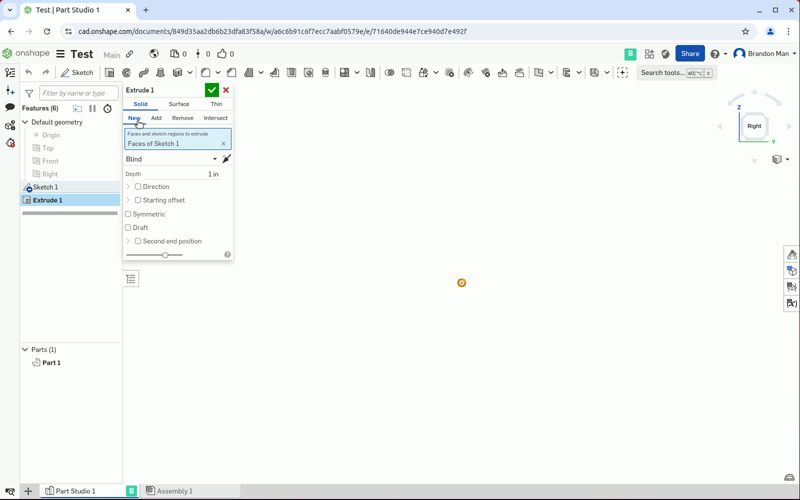
click(137, 120)
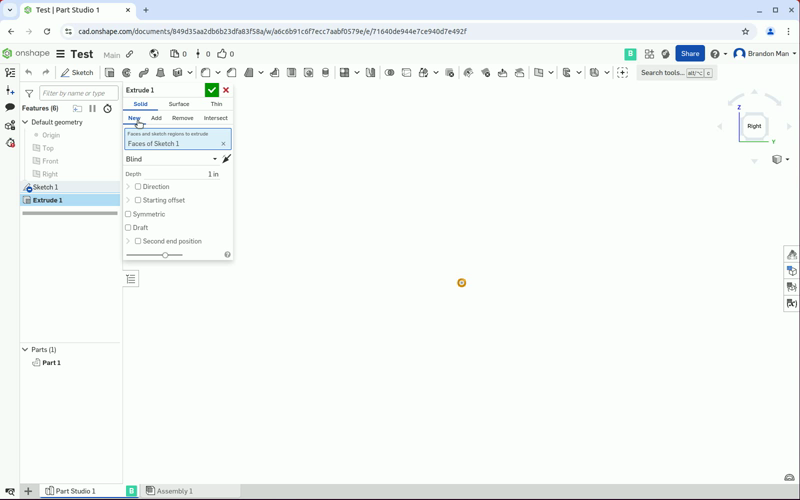
key(tab, 4)
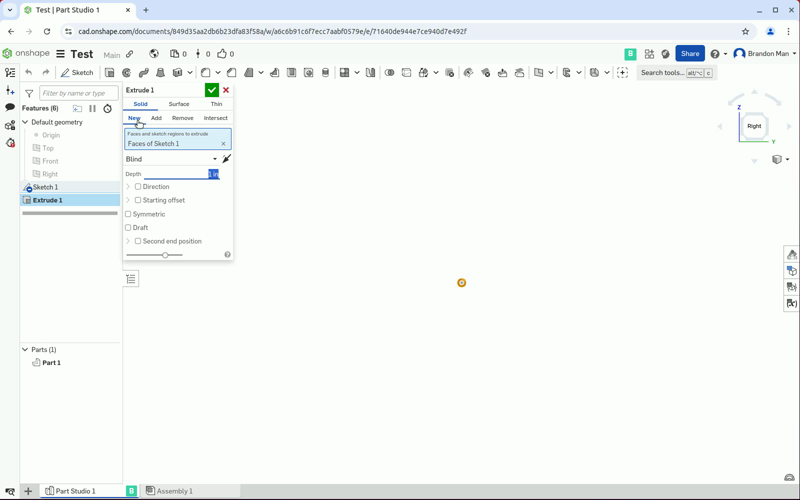
text(23.108)
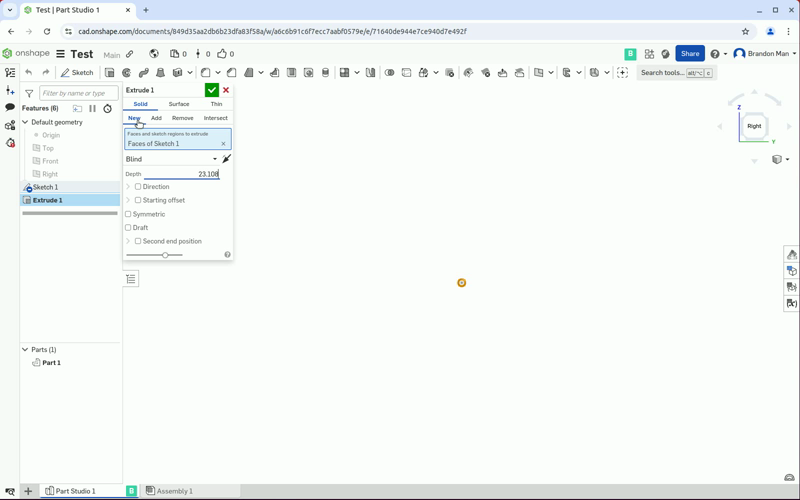
key(enter)
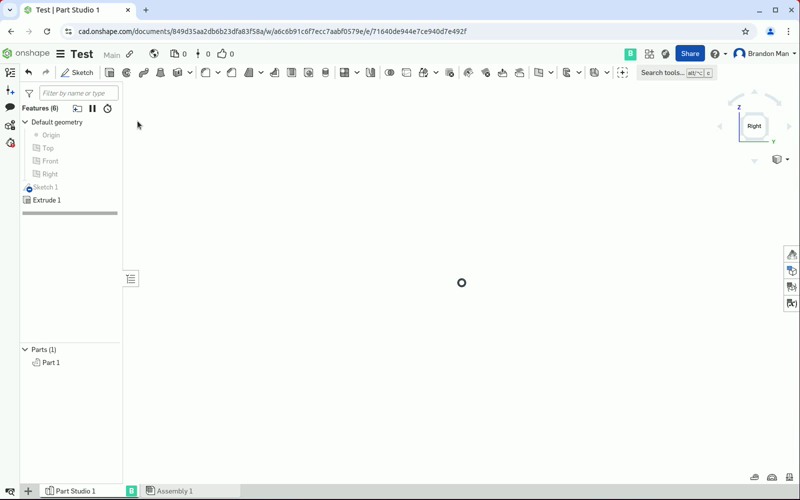
key(shift+h)
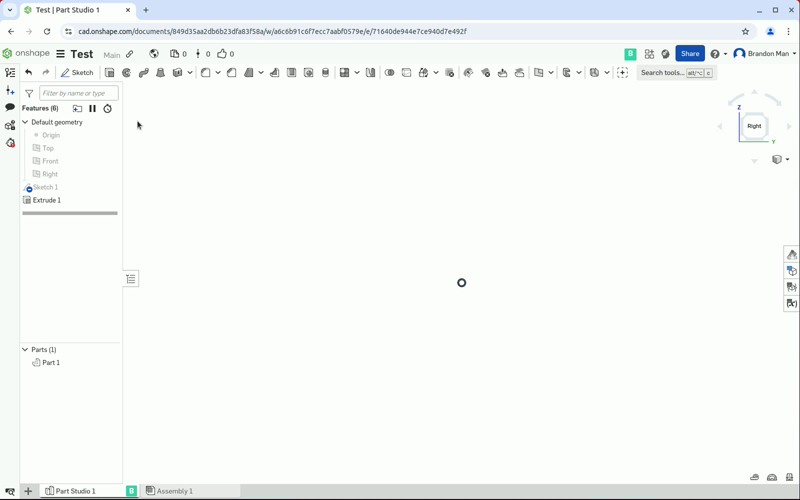
key(shift+h)
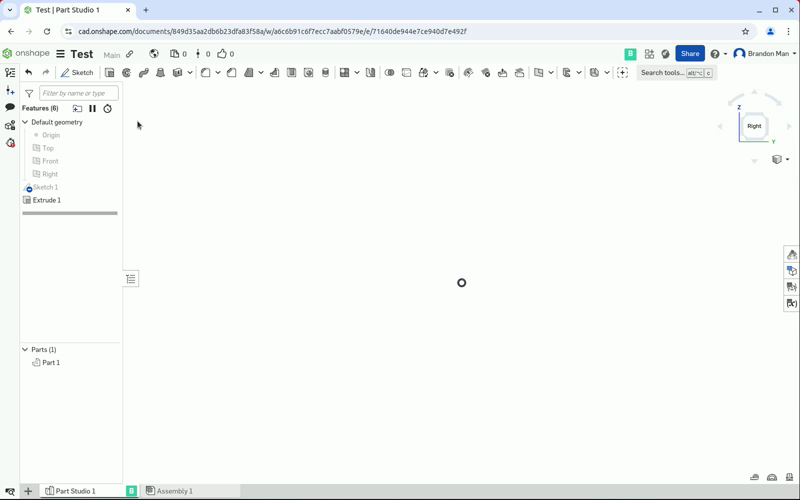
mouse_move(73, 189)
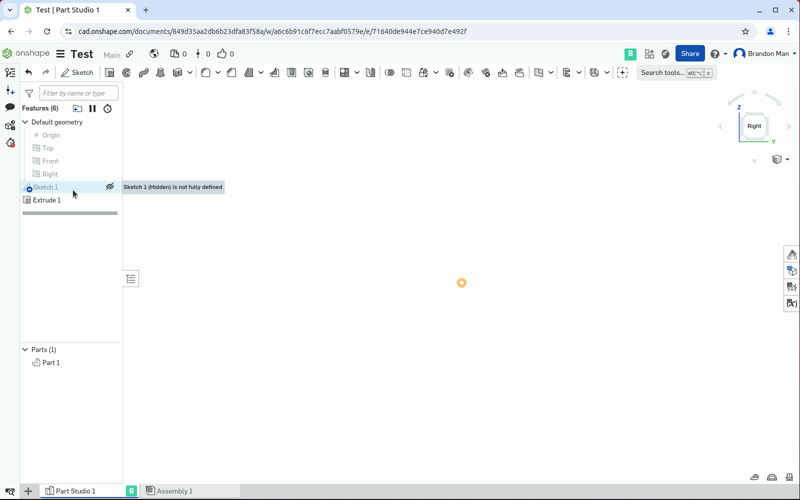
click(73, 189)
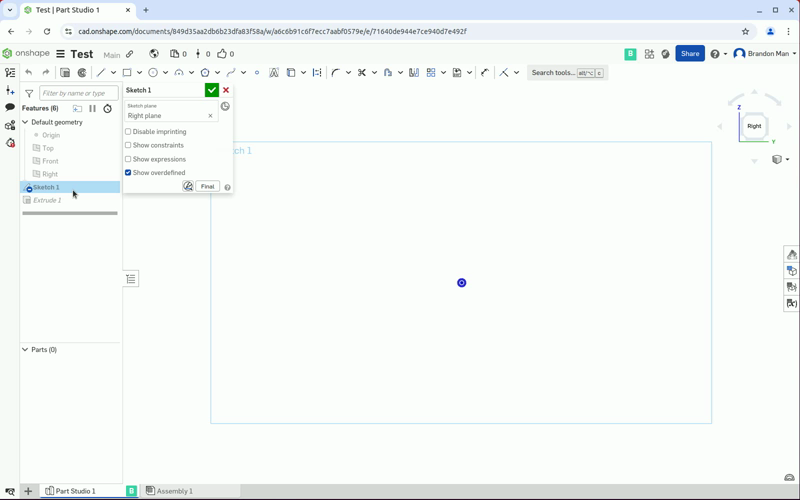
mouse_move(229, 92)
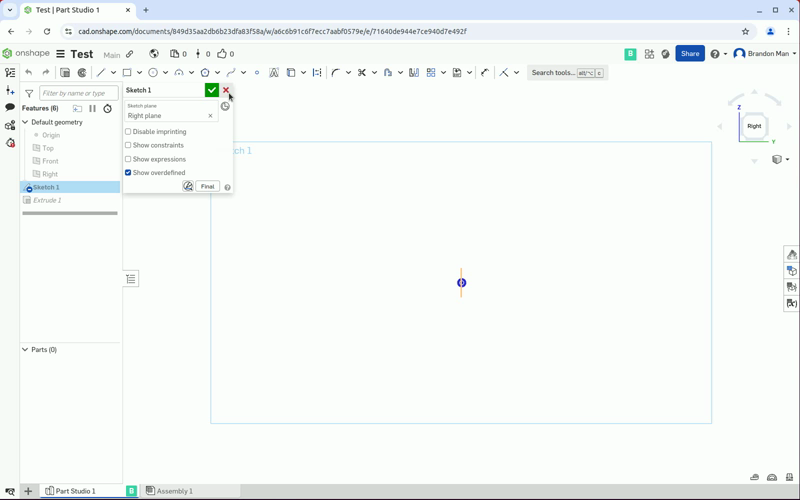
click(229, 92)
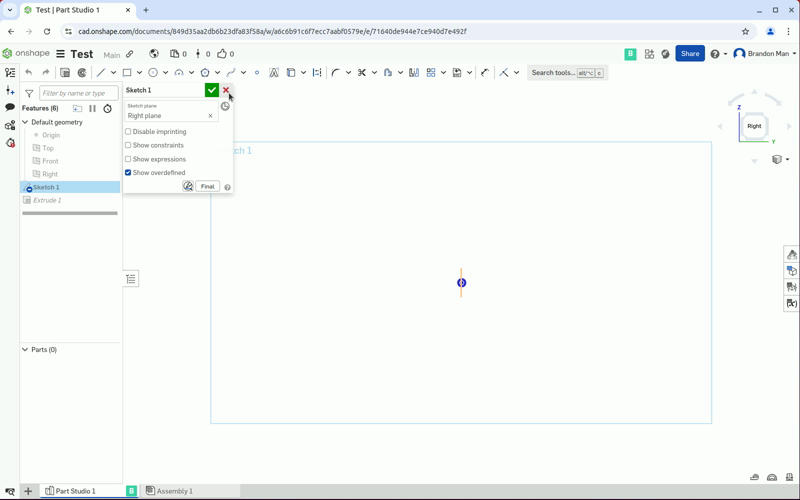
key(shift+s)
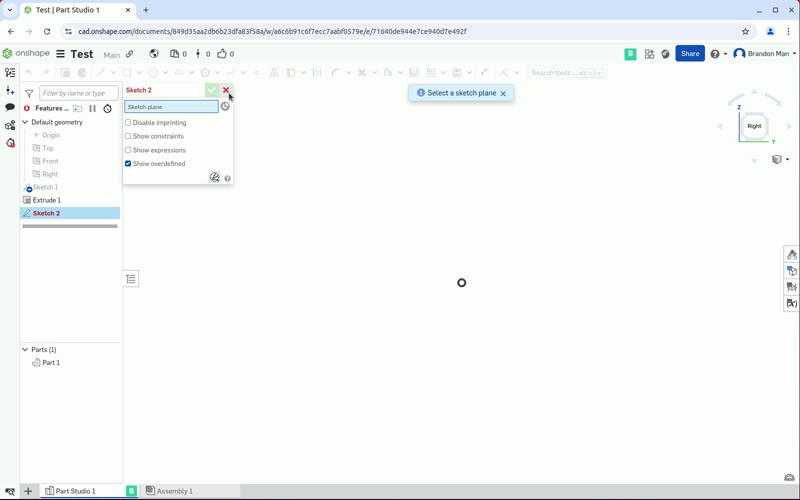
mouse_move(73, 176)
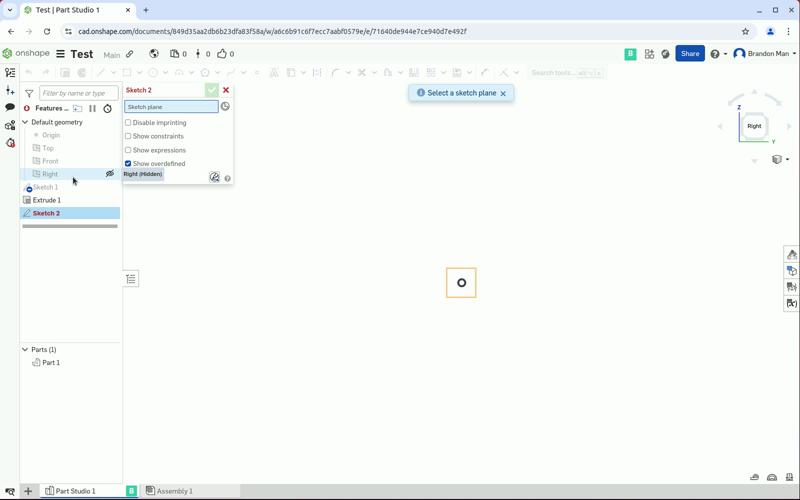
click(73, 176)
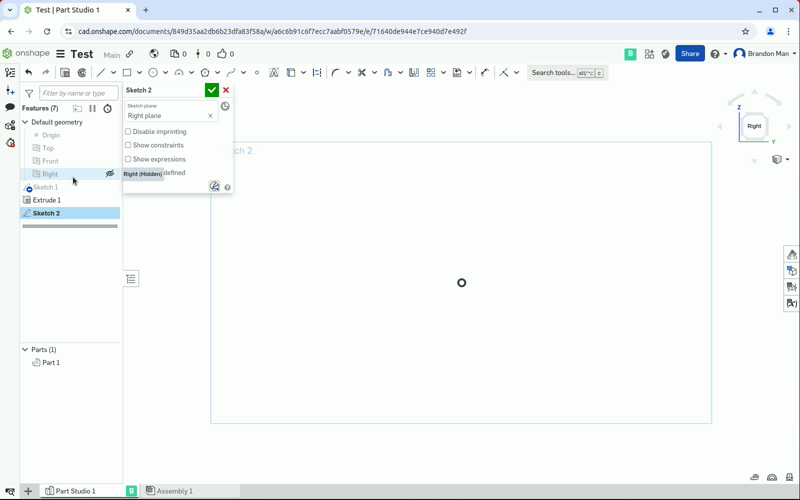
mouse_move(73, 352)
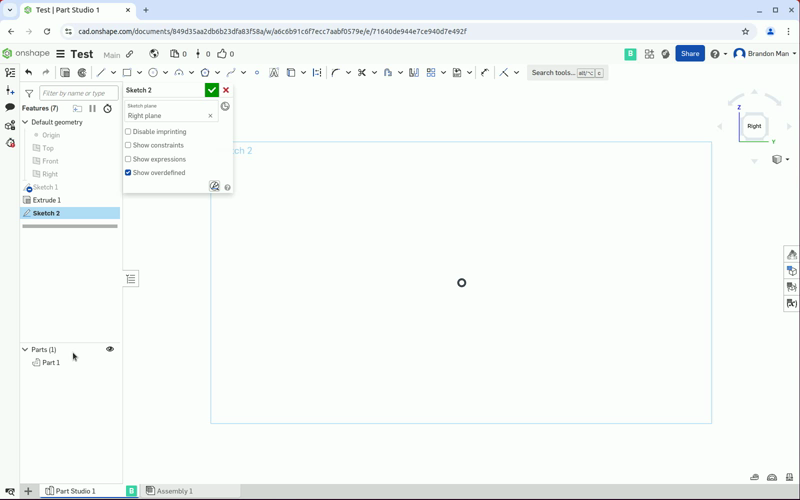
key(y)
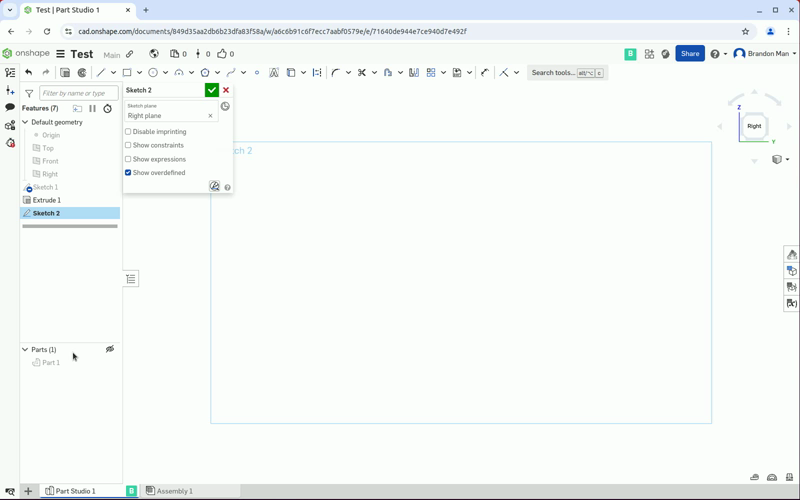
key(c)
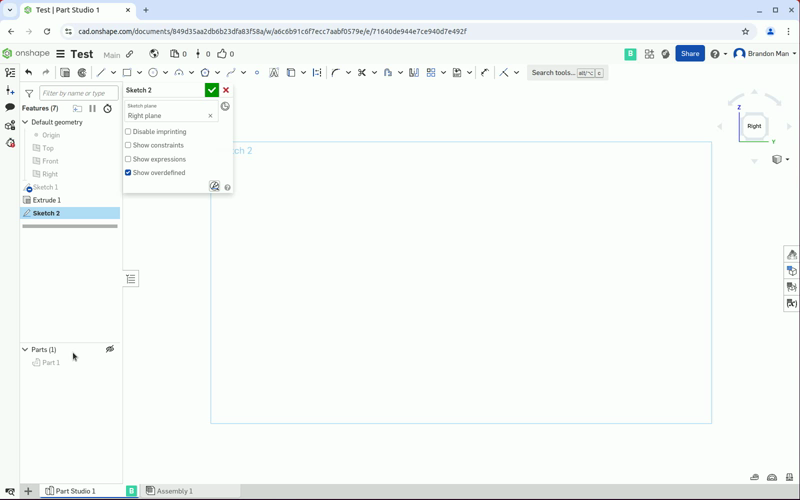
key_down(shift)
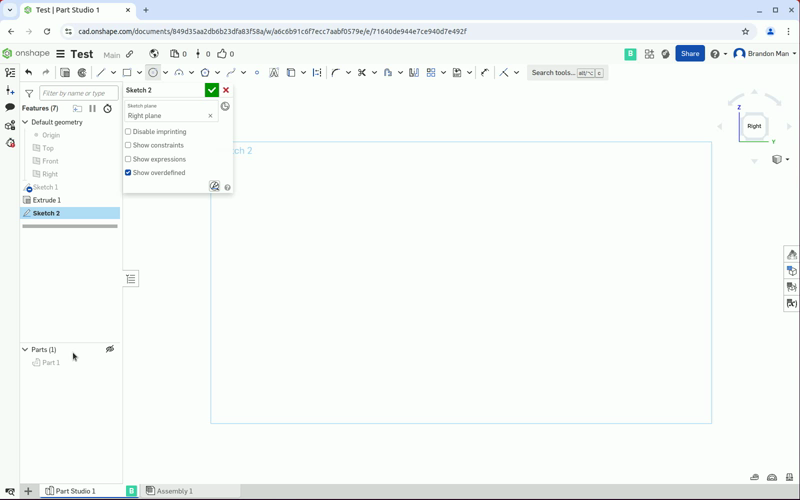
mouse_move(461, 282)
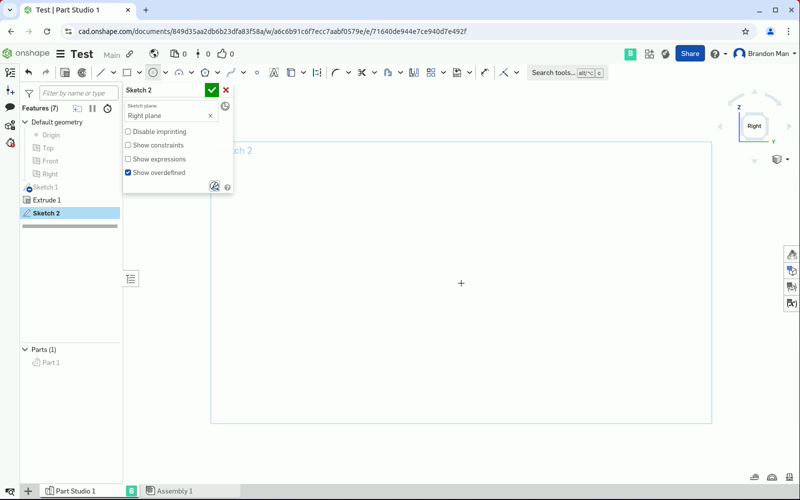
click(461, 282)
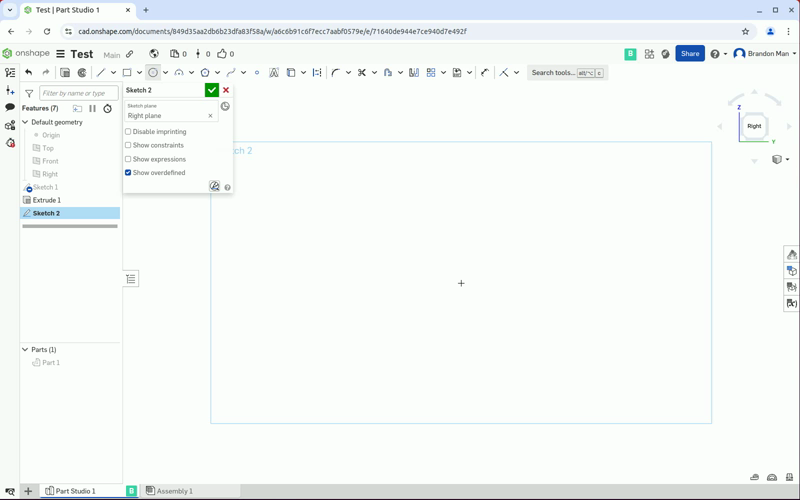
key_up(shift)
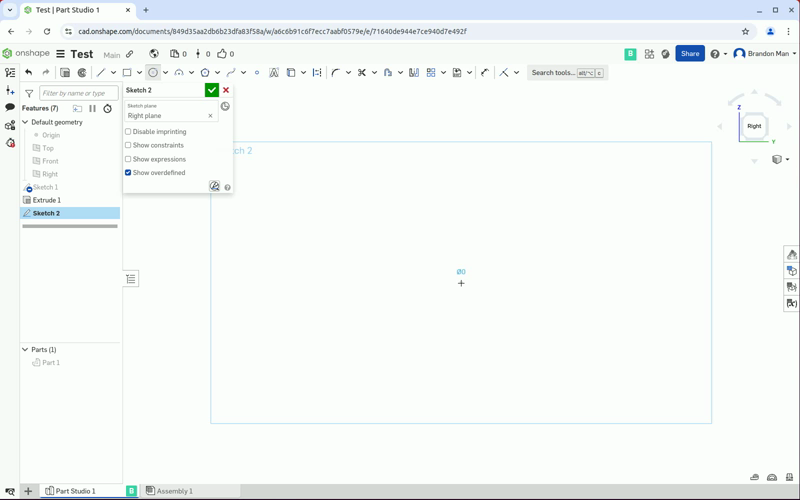
mouse_move(464, 282)
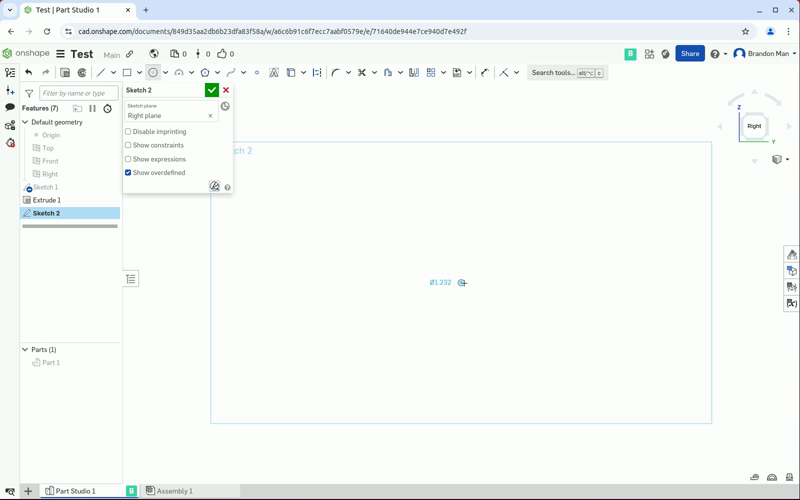
click(464, 282)
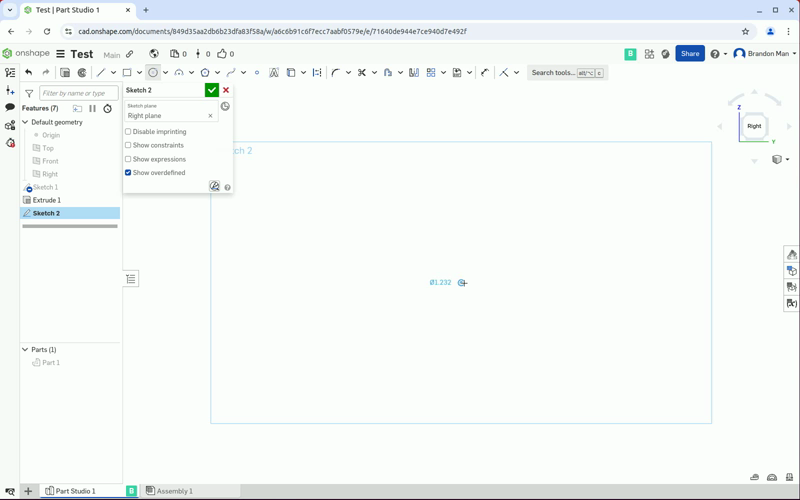
key(esc)
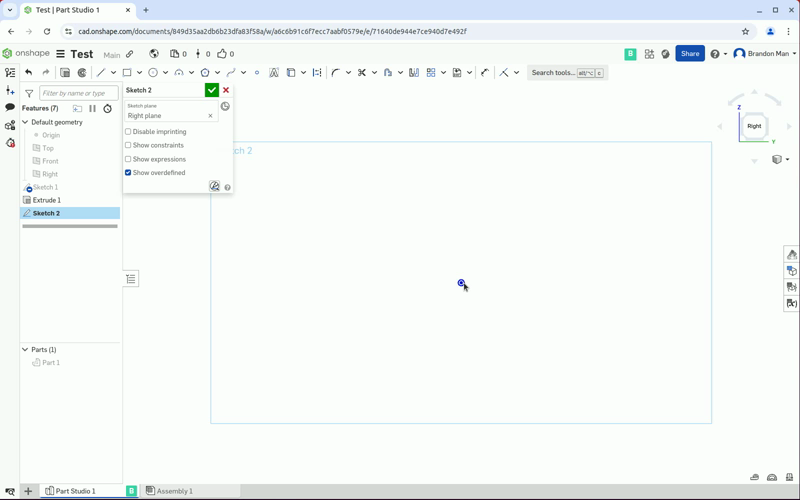
mouse_move(459, 282)
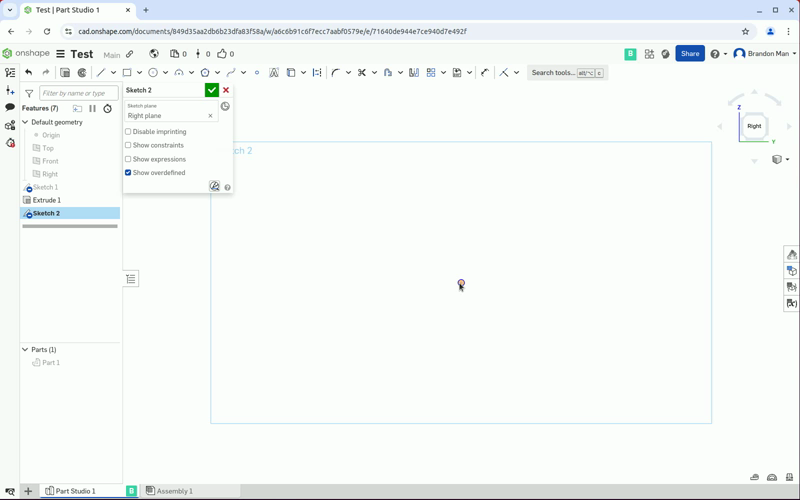
scroll(6)
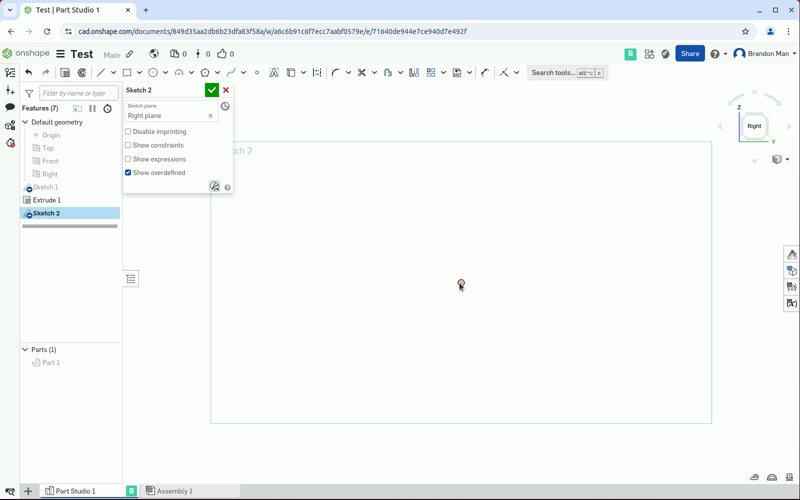
scroll(6)
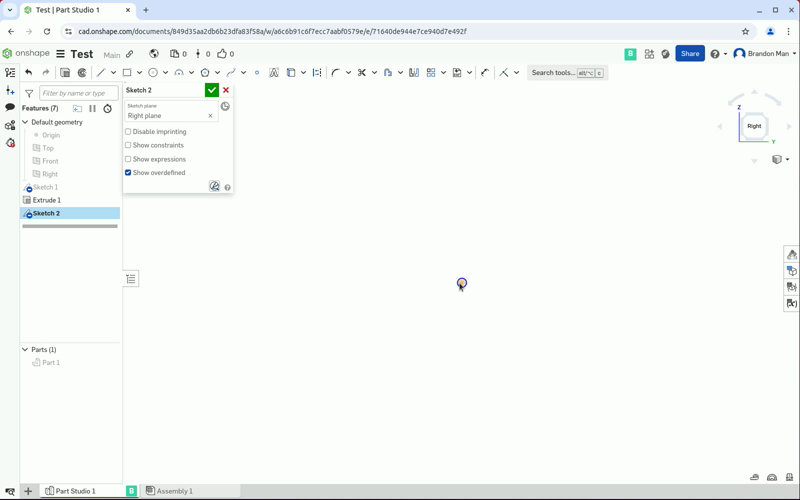
scroll(6)
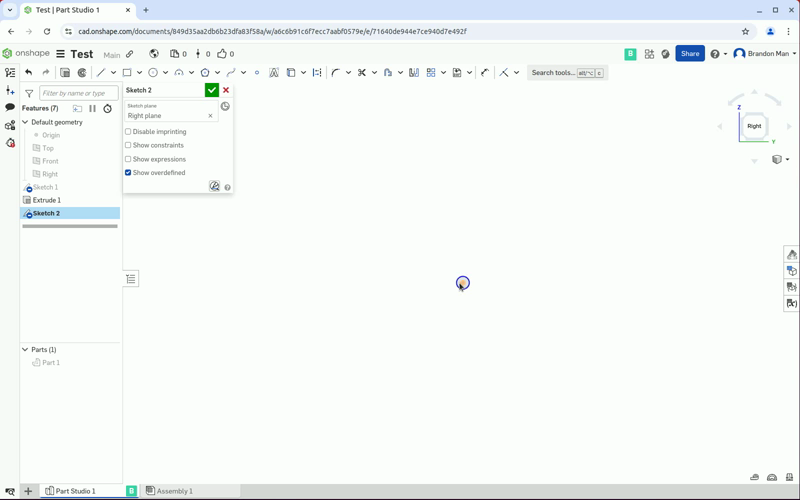
scroll(6)
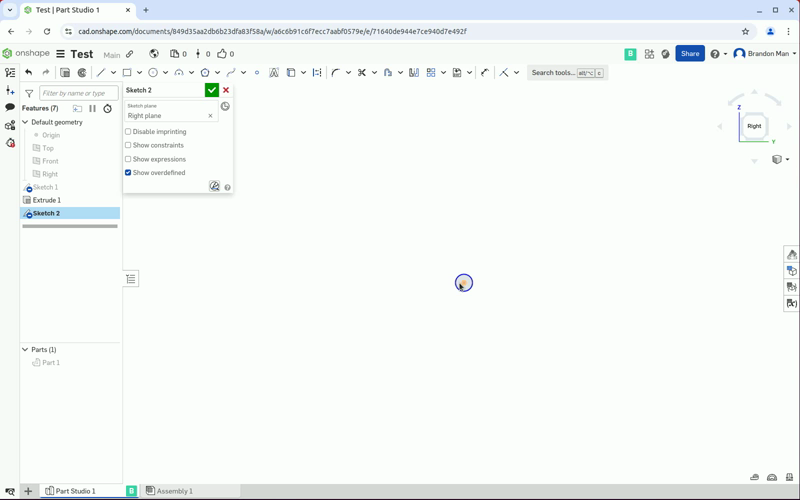
scroll(6)
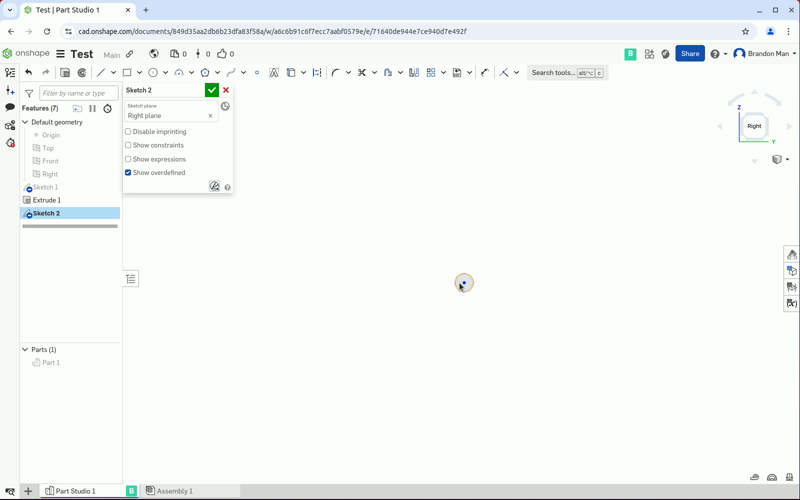
scroll(6)
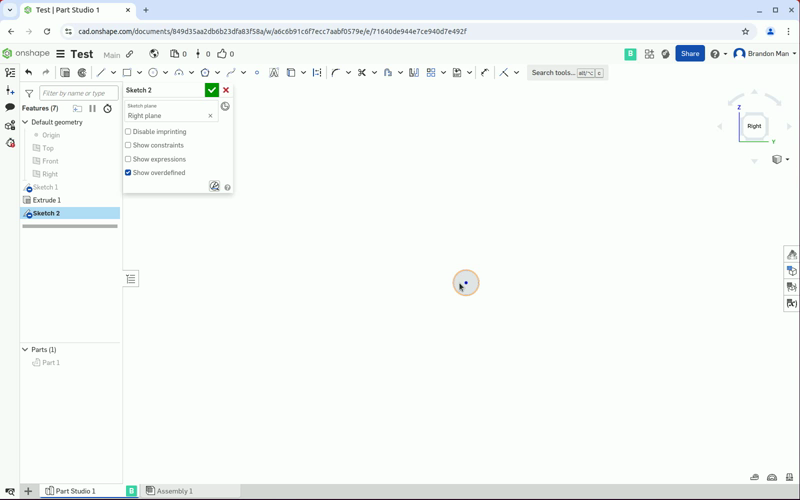
scroll(6)
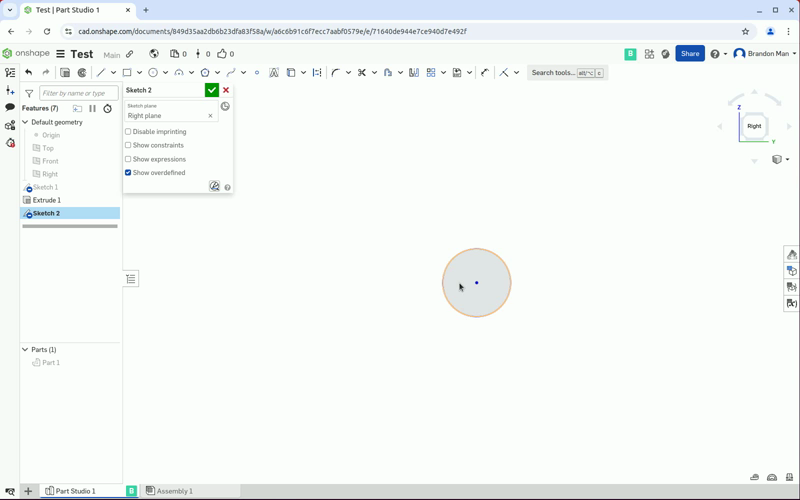
click(459, 282)
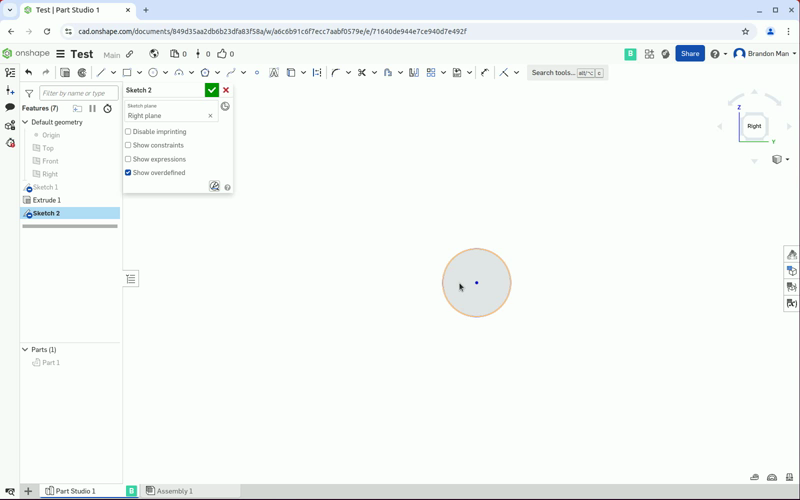
scroll(-6)
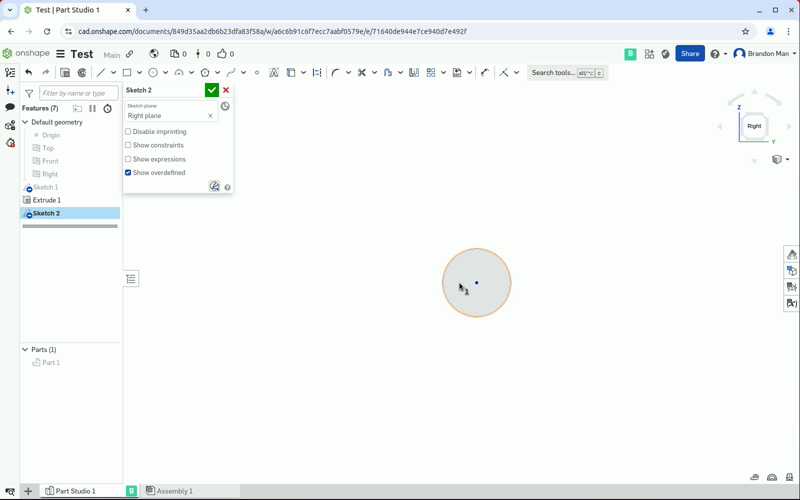
scroll(-6)
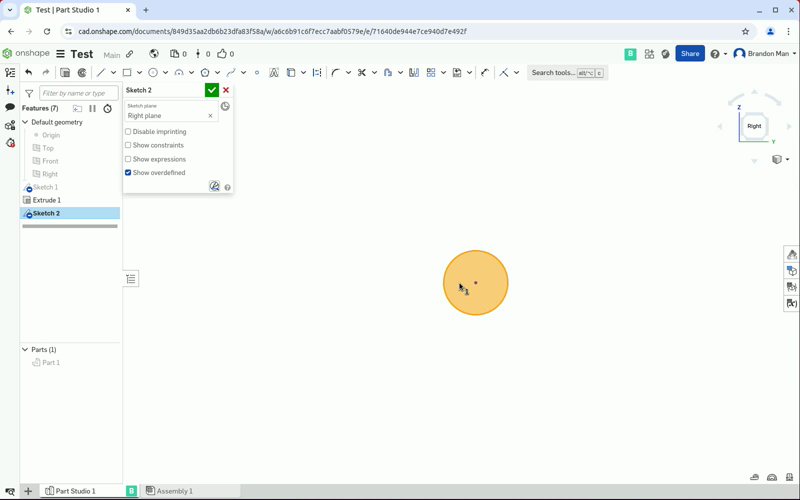
scroll(-6)
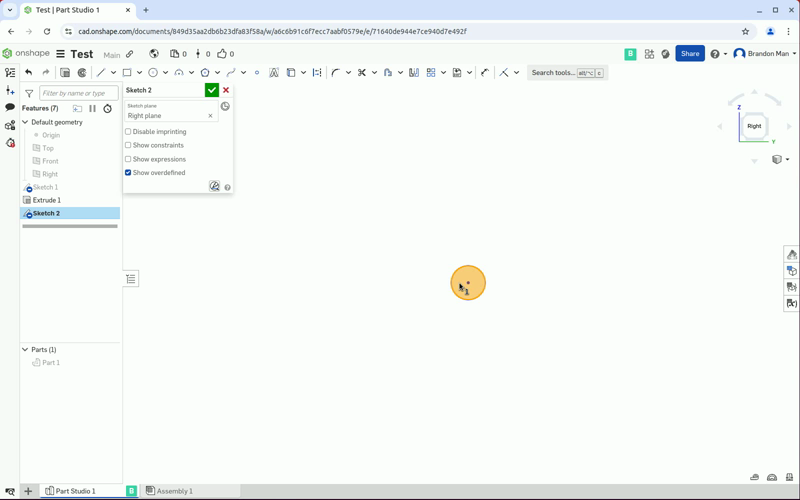
scroll(-6)
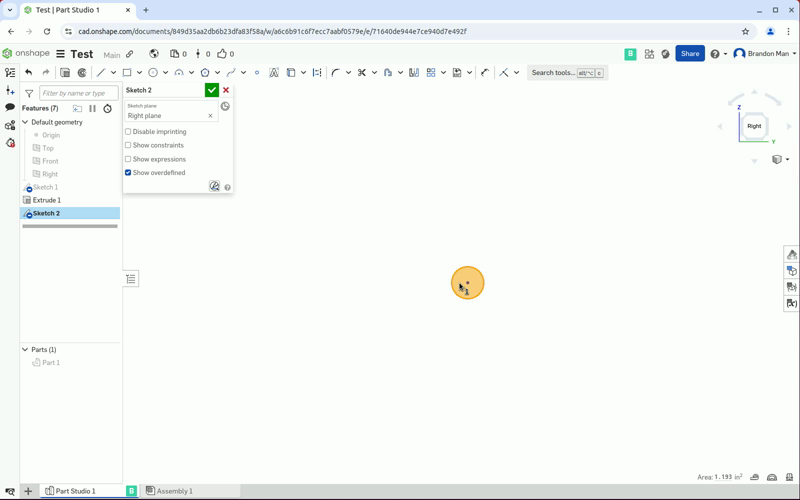
scroll(-6)
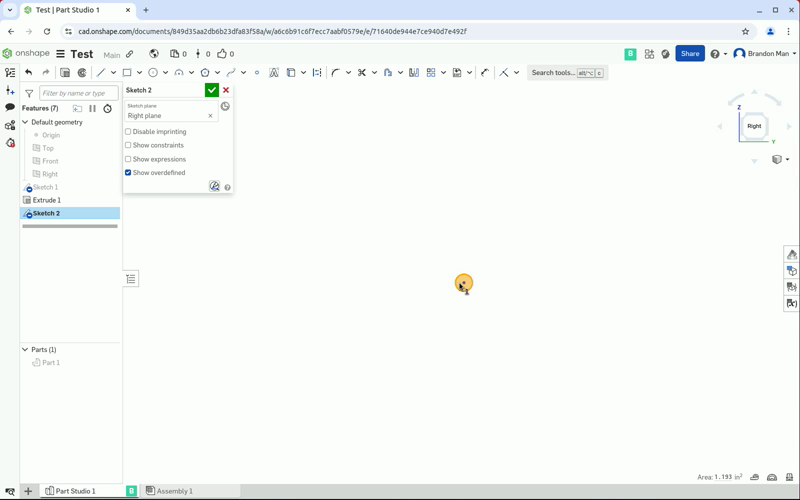
scroll(-6)
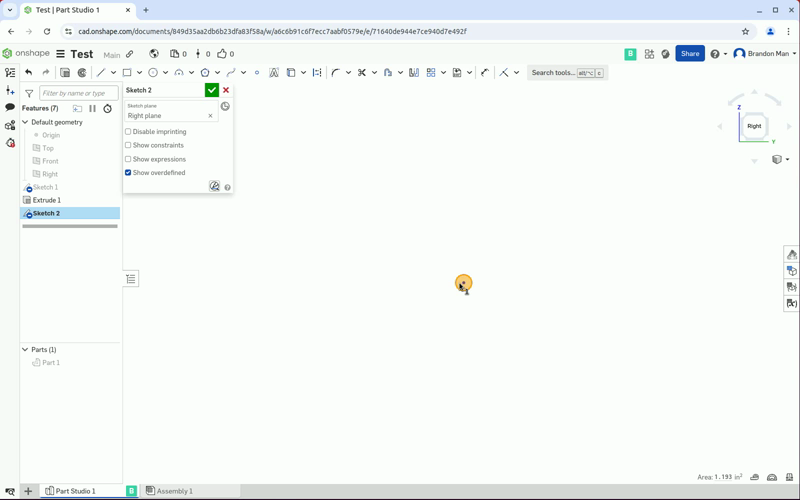
scroll(-6)
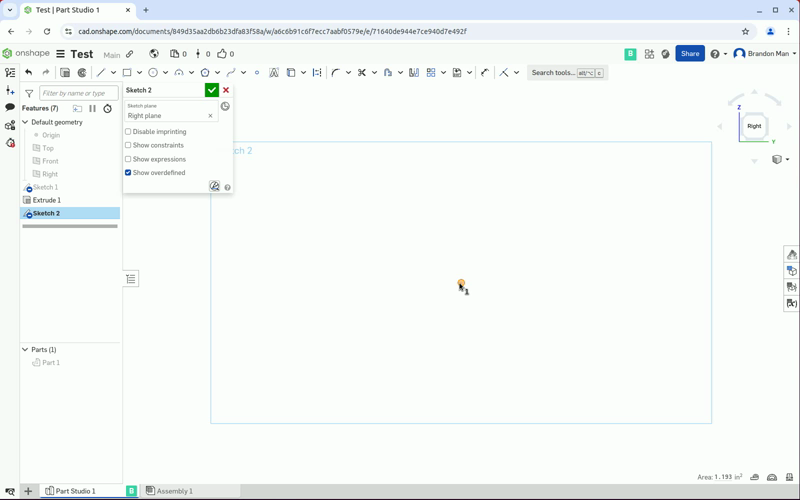
mouse_move(73, 352)
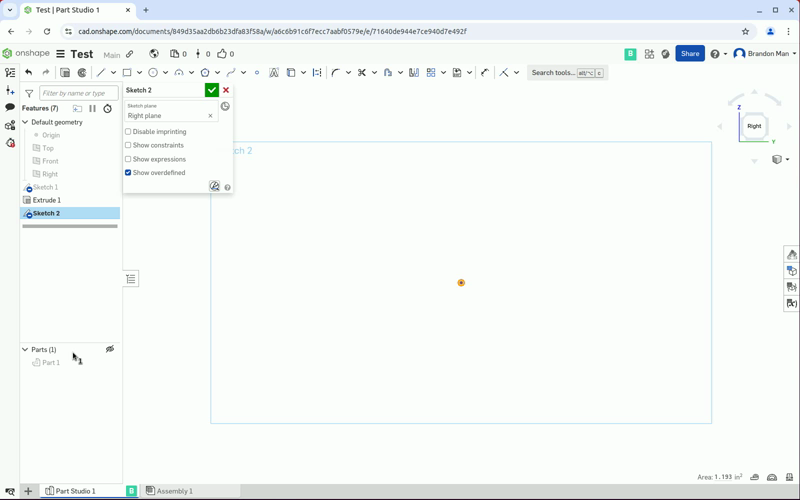
key(shift+y)
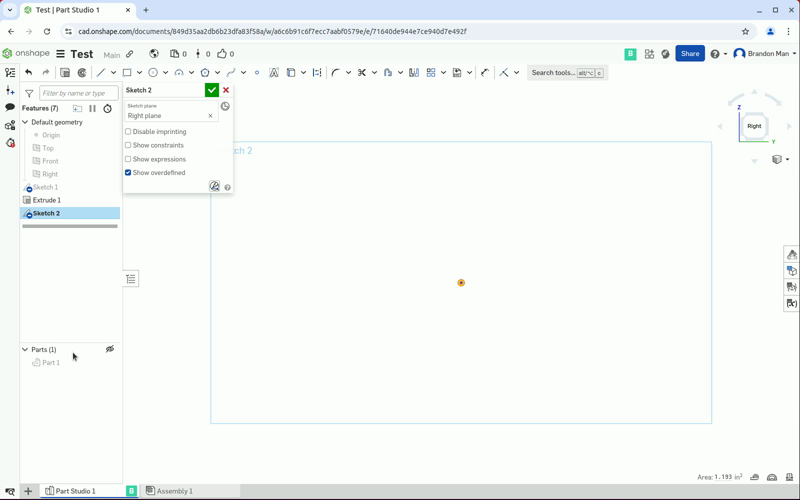
key(shift+e)
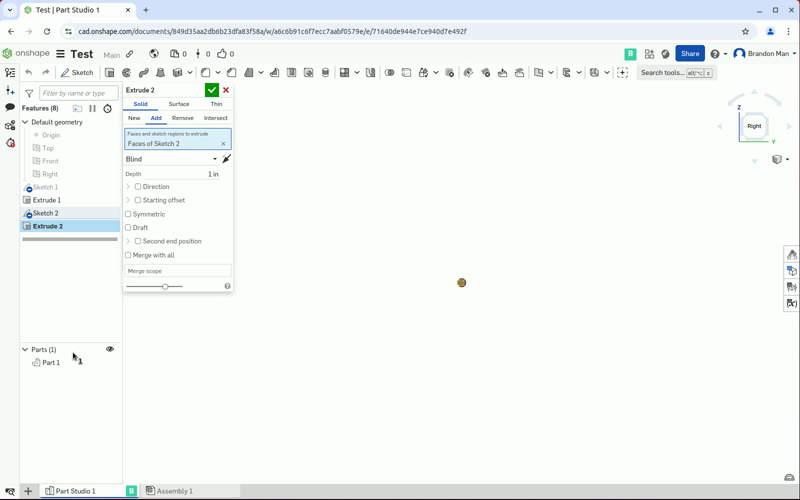
mouse_move(143, 106)
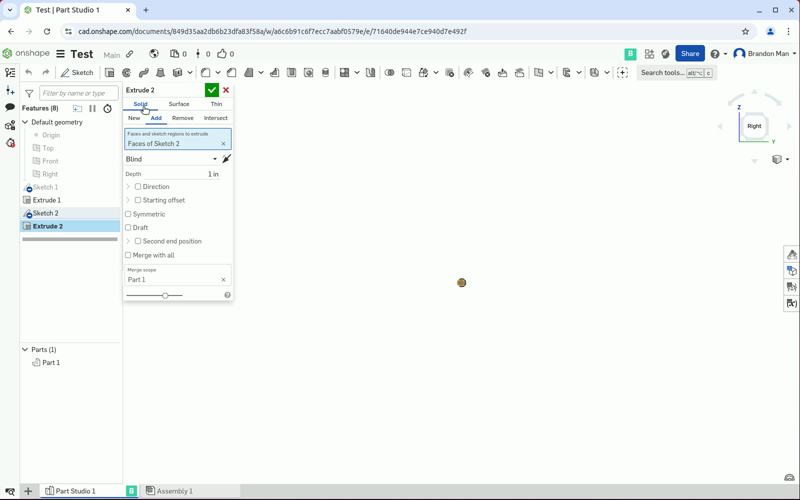
click(143, 106)
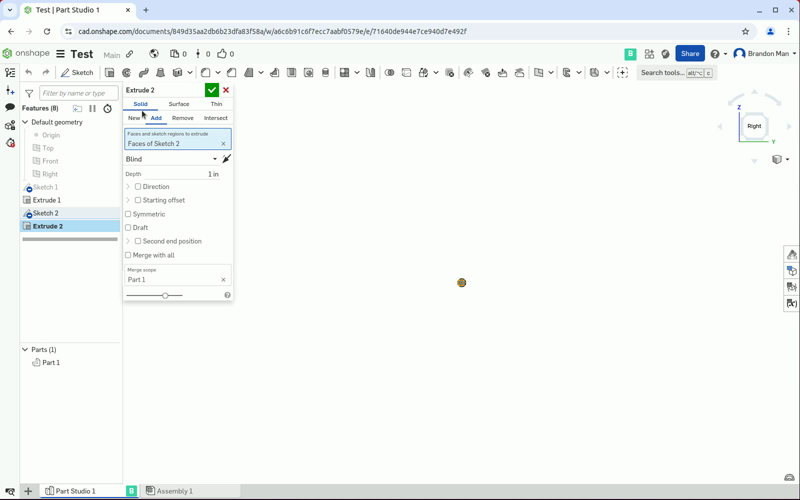
mouse_move(137, 120)
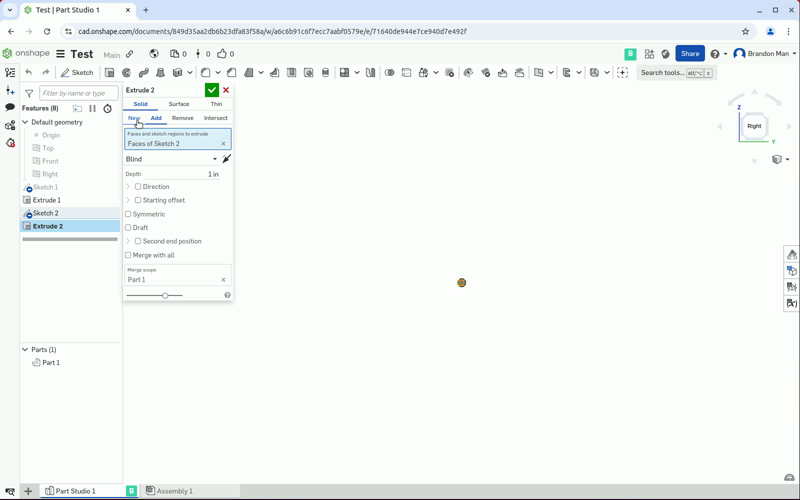
click(137, 120)
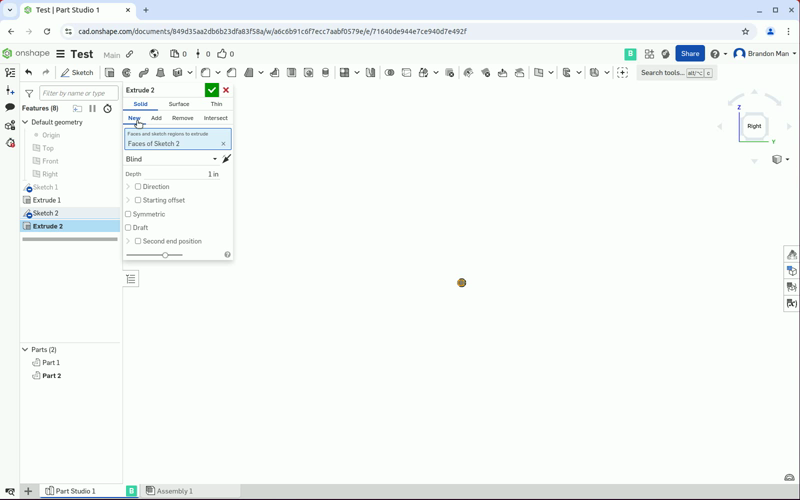
key(tab, 4)
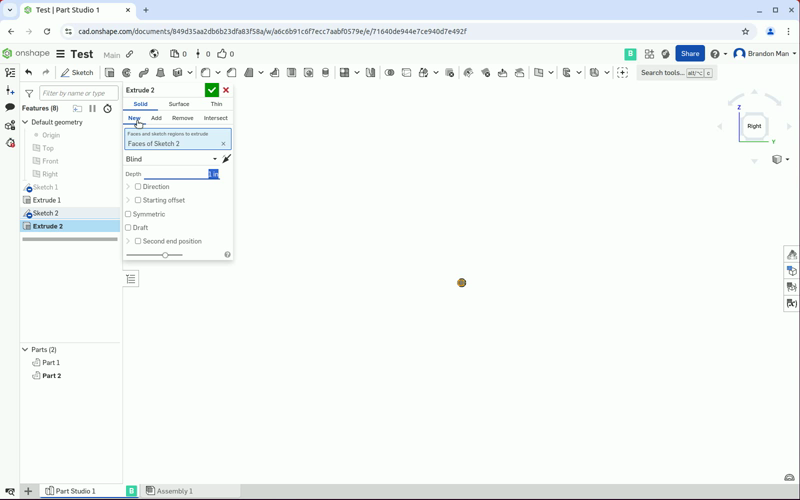
text(23.108)
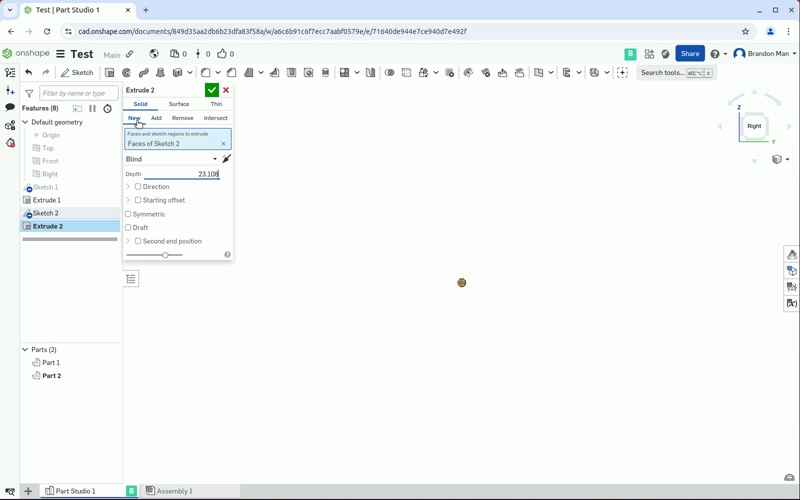
key(enter)
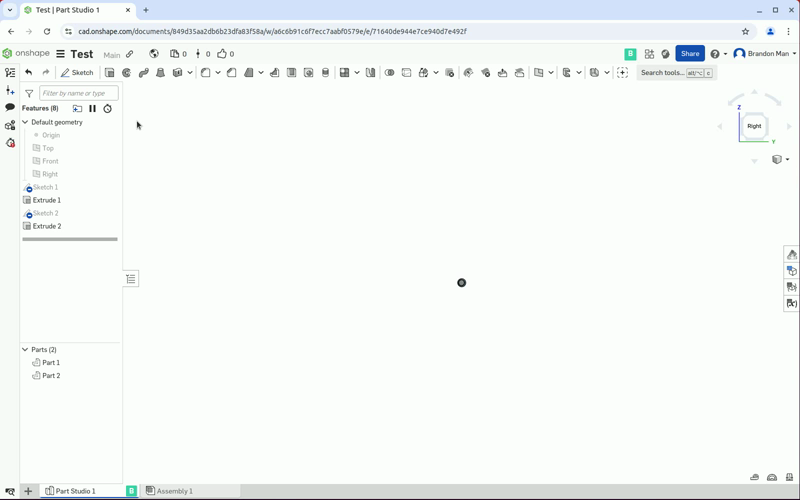
key(shift+h)
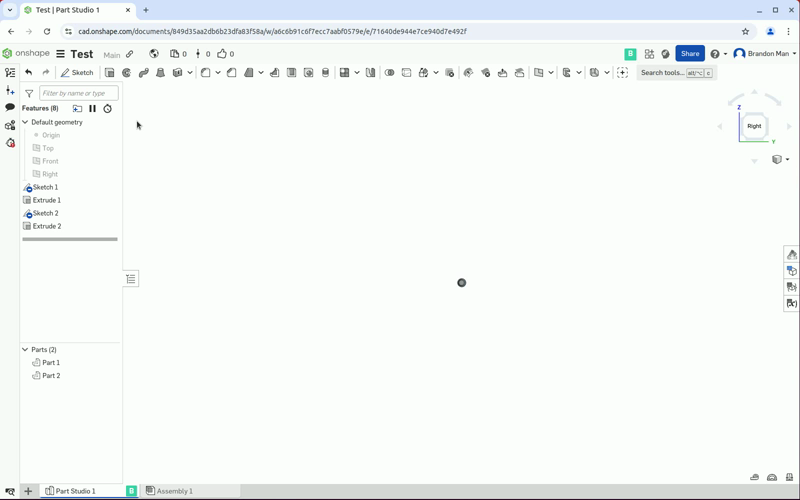
key(shift+h)
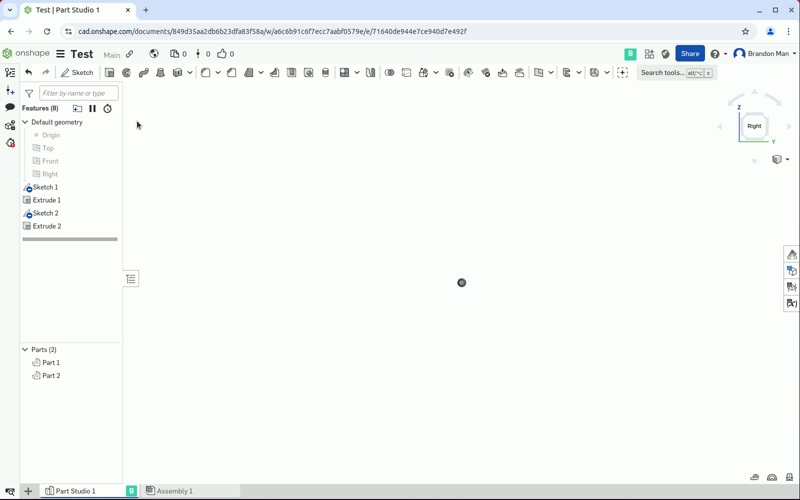
key(shift+7)
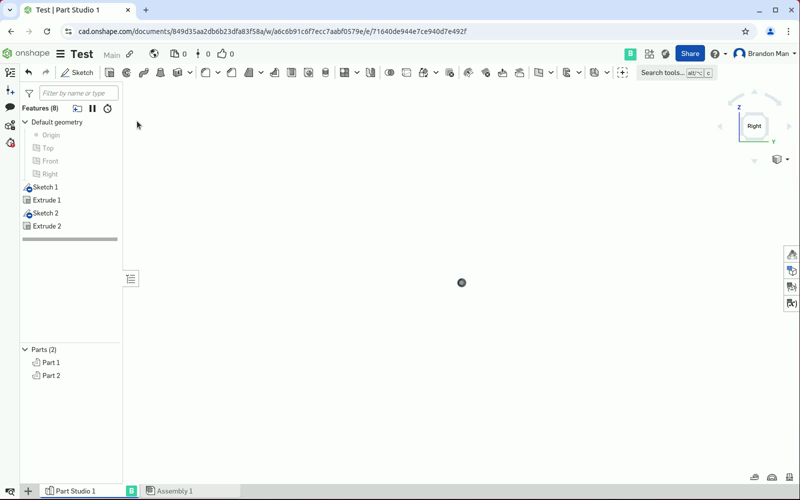
key(right, 2)
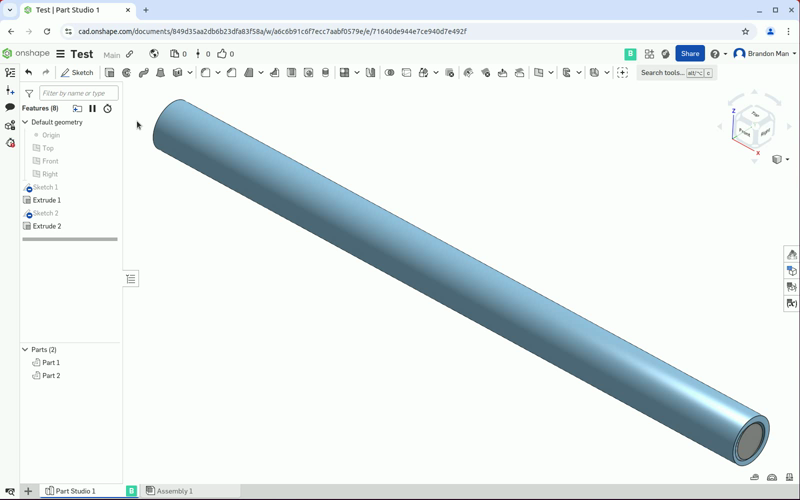
key(down, 2)
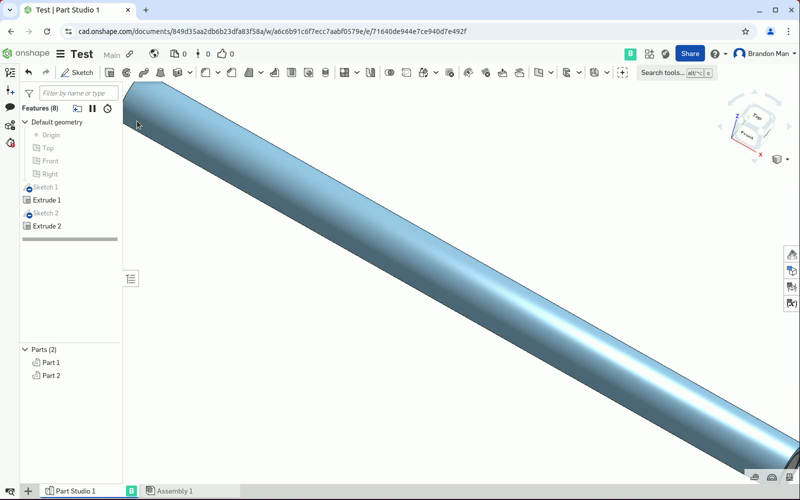
key(up, 2)
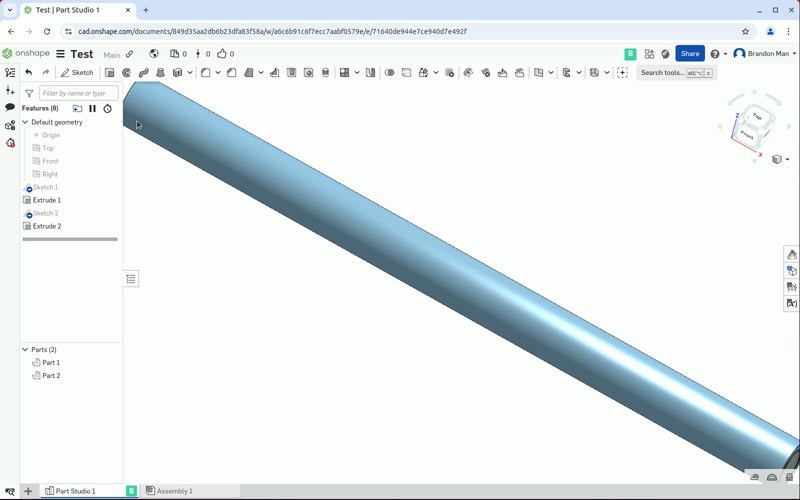
key(left, 2)
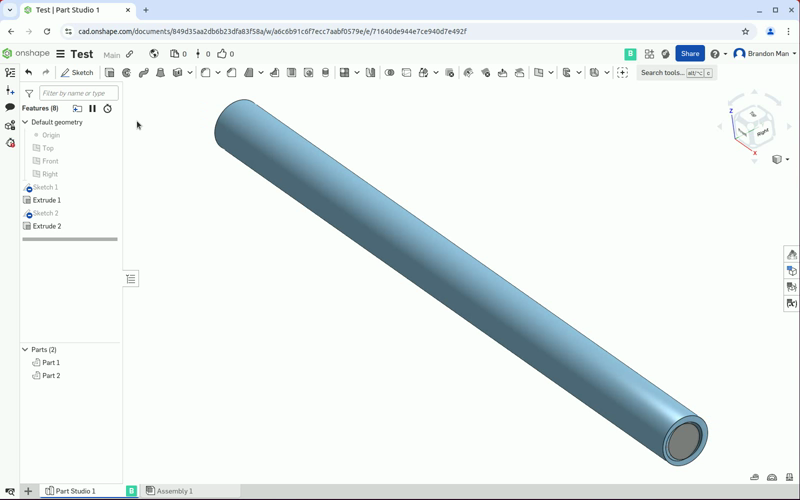
mouse_move(73, 189)
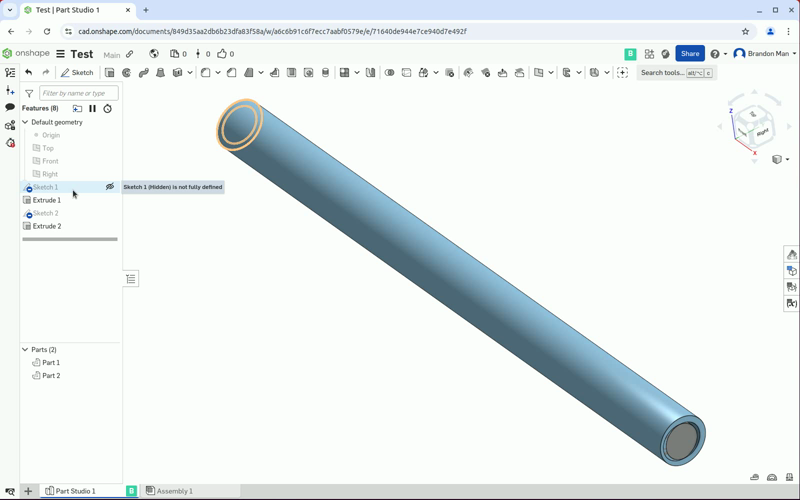
click(73, 189)